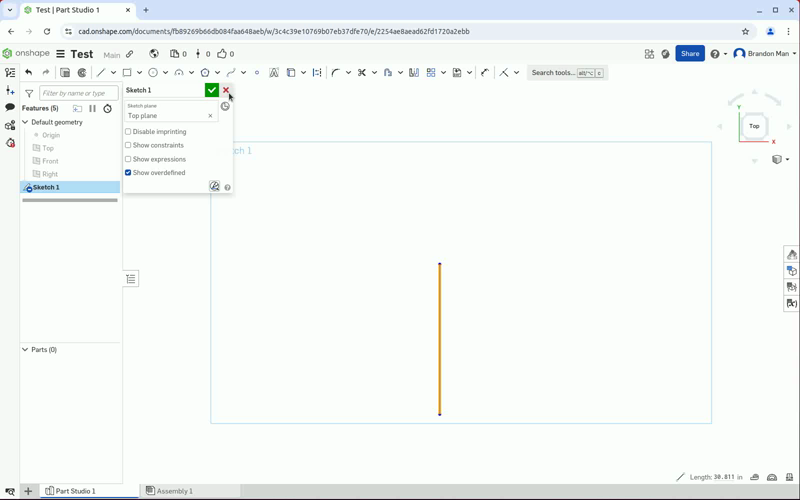
key(shift+h)
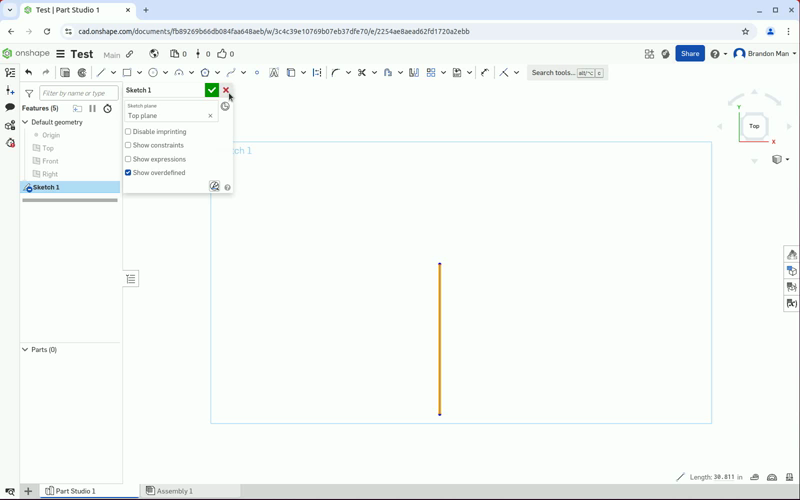
key(shift+s)
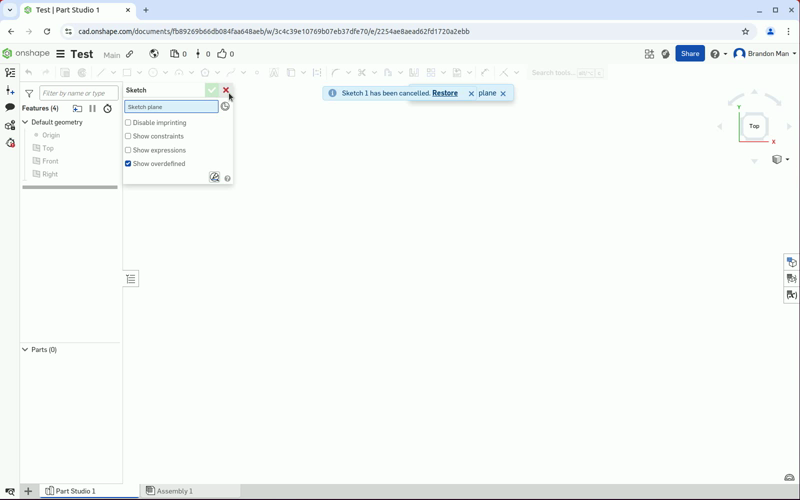
mouse_move(73, 150)
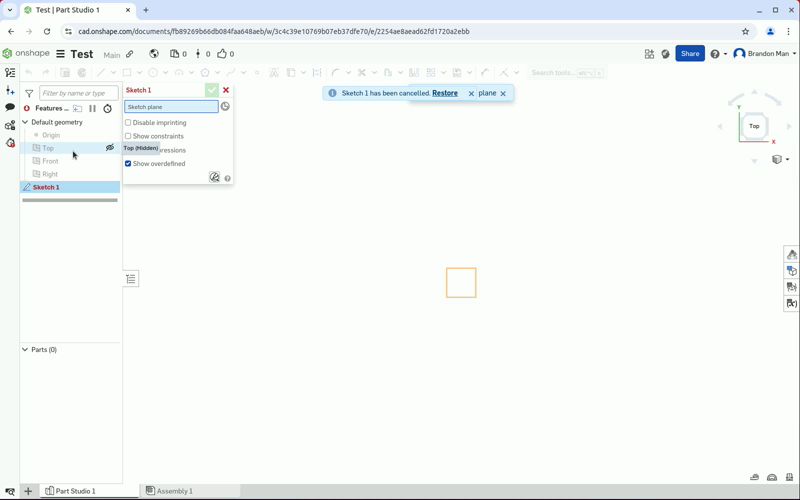
click(73, 150)
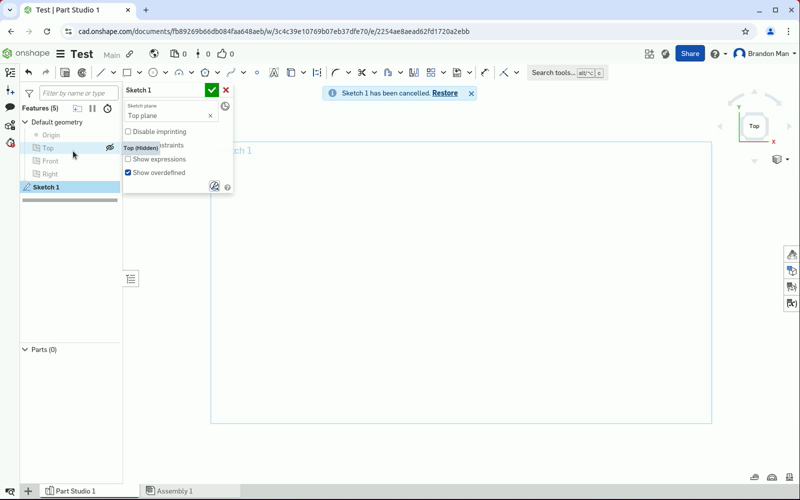
mouse_move(73, 352)
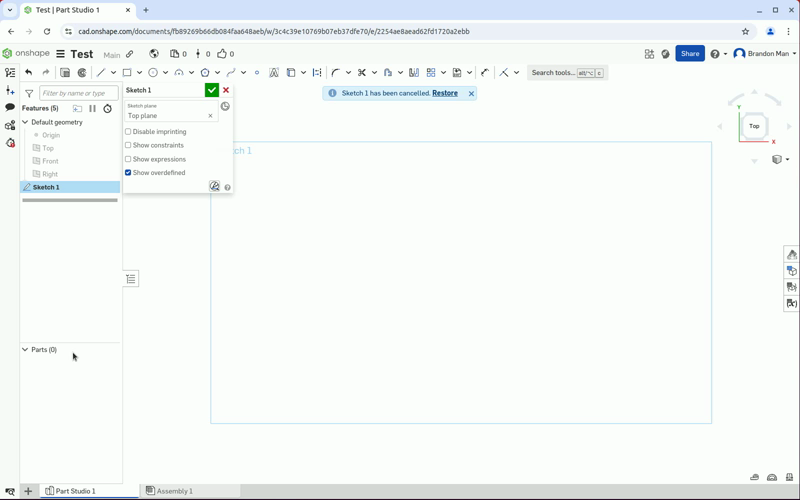
key(y)
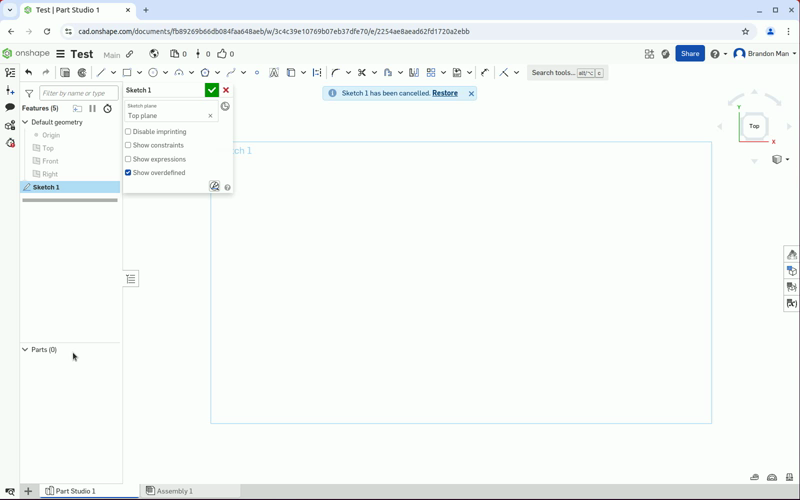
key(l)
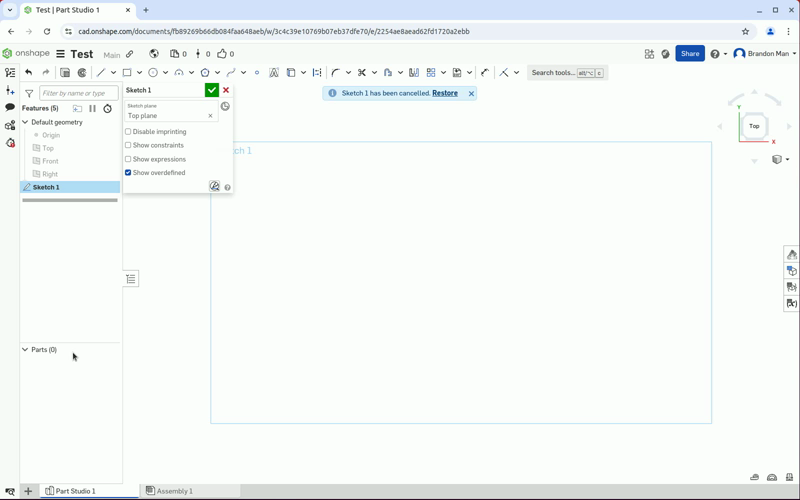
key_down(shift)
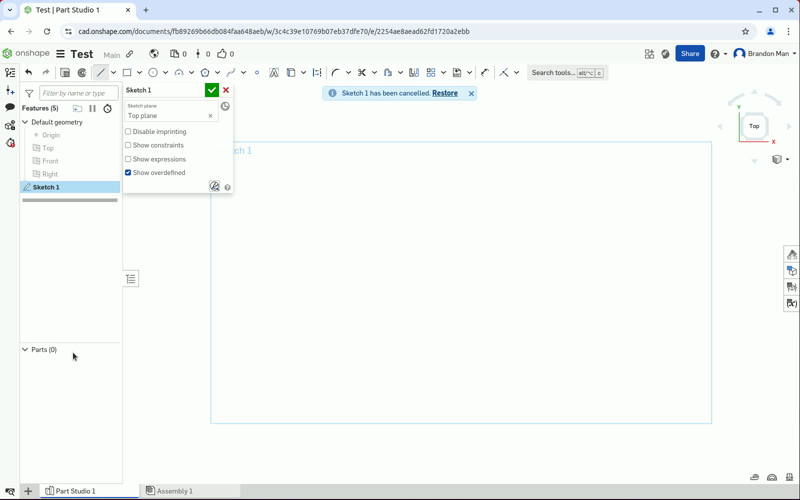
mouse_move(355, 388)
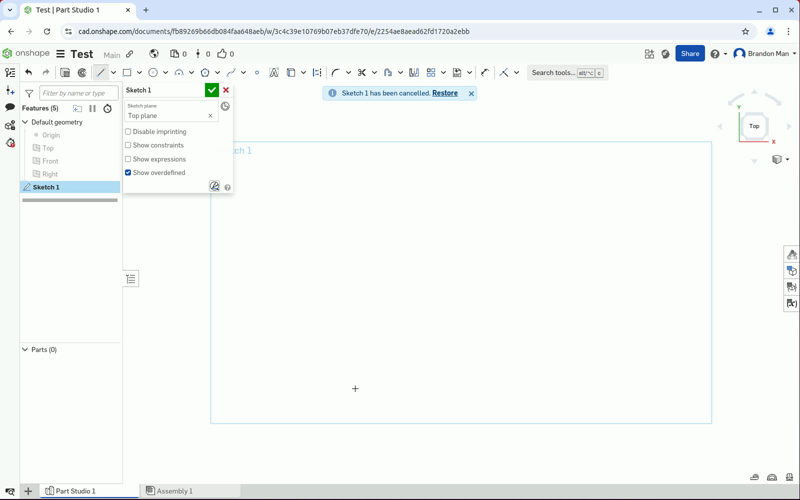
click(355, 388)
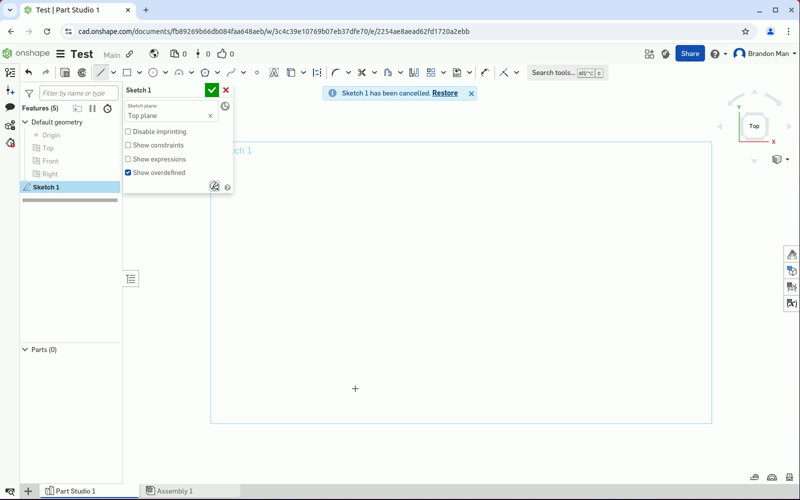
key_up(shift)
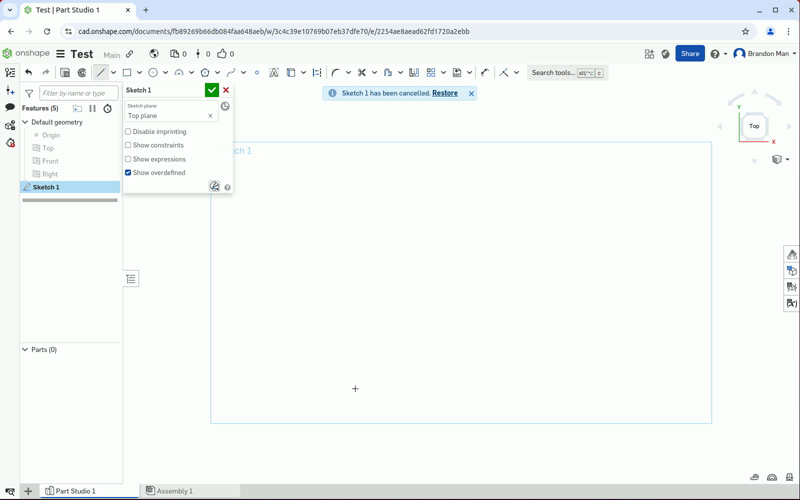
key_down(shift)
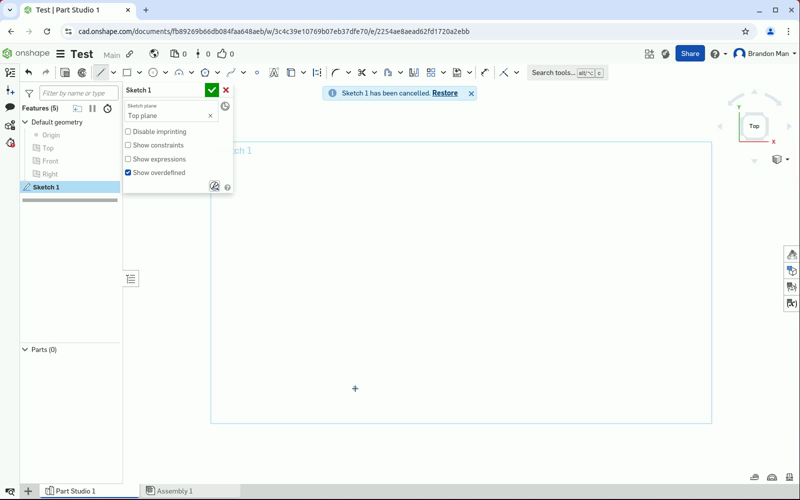
mouse_move(565, 388)
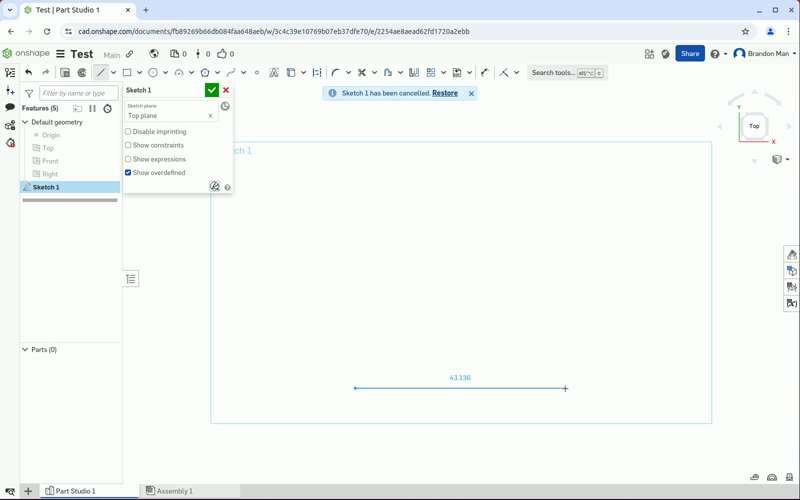
click(565, 388)
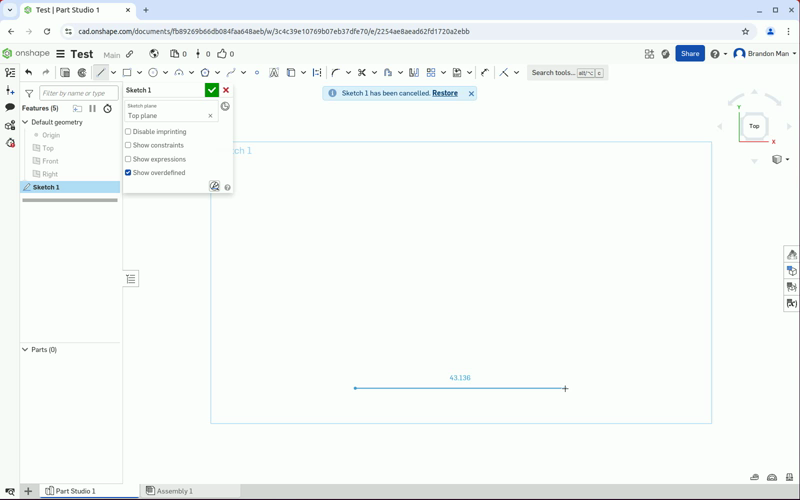
key_up(shift)
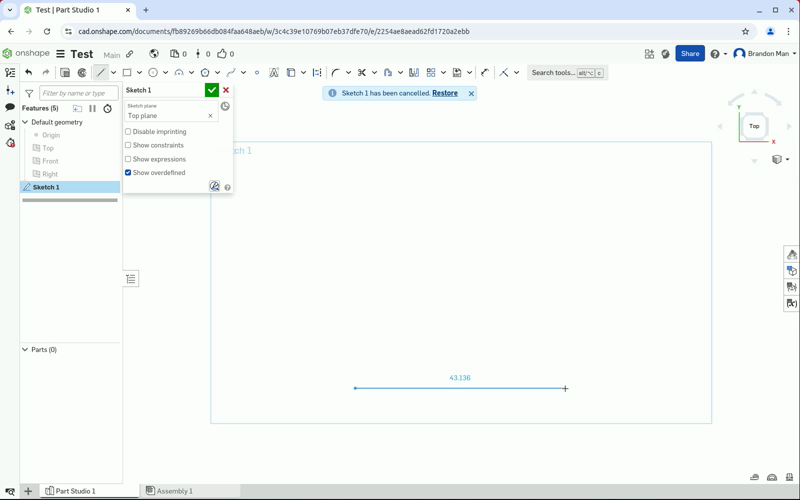
key_down(shift)
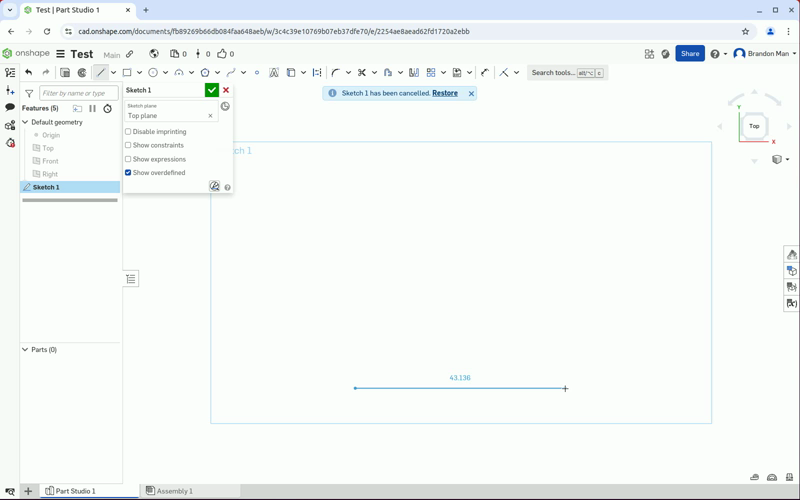
mouse_move(565, 178)
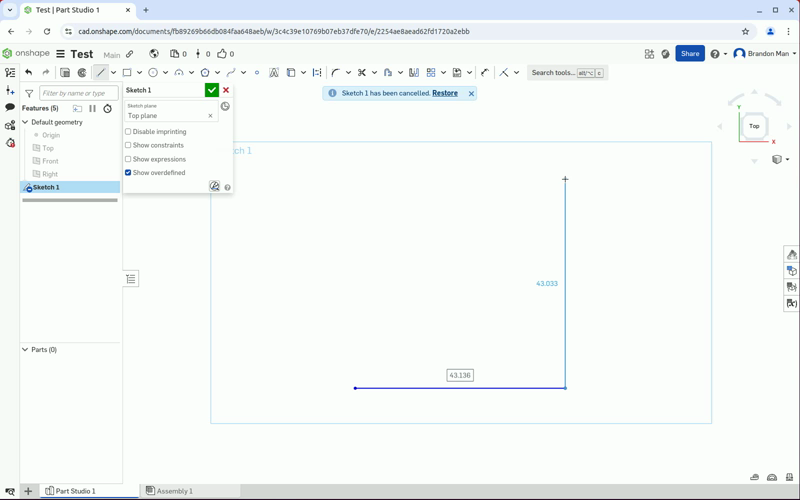
click(565, 178)
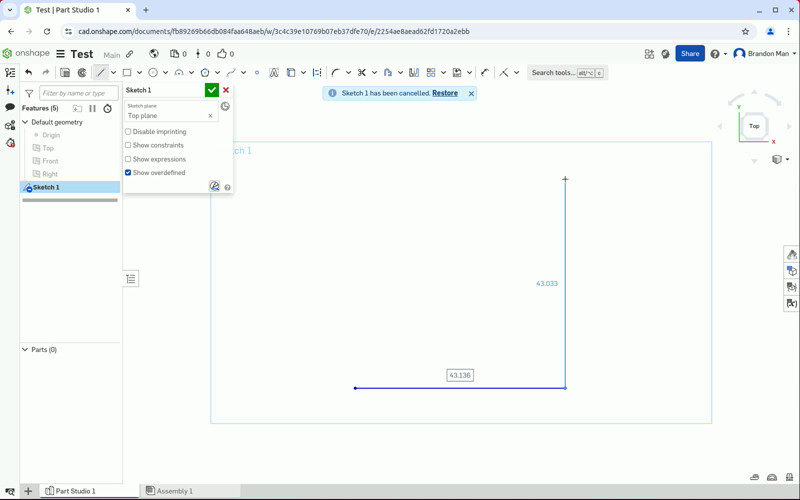
key_up(shift)
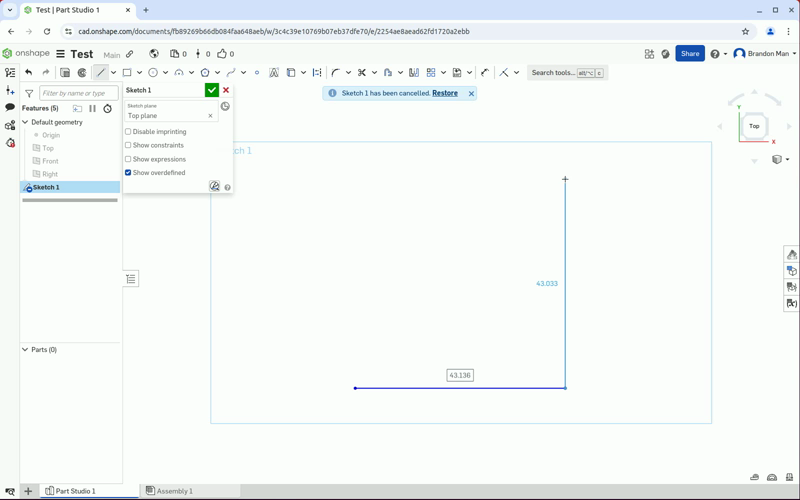
key_down(shift)
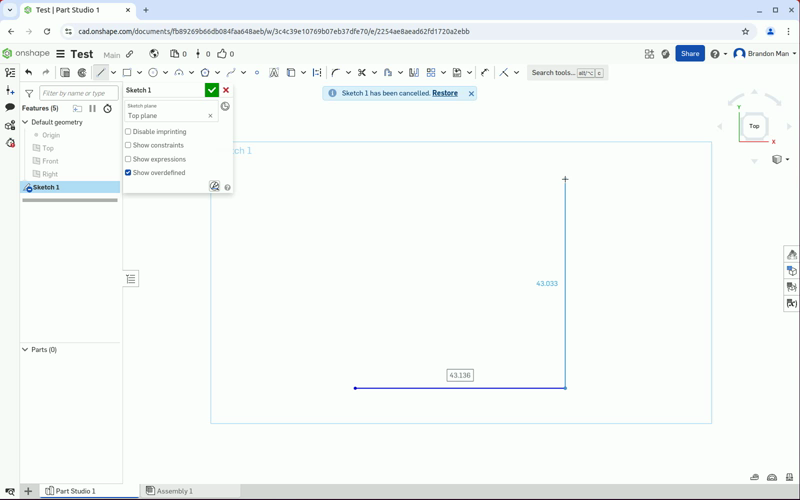
mouse_move(355, 178)
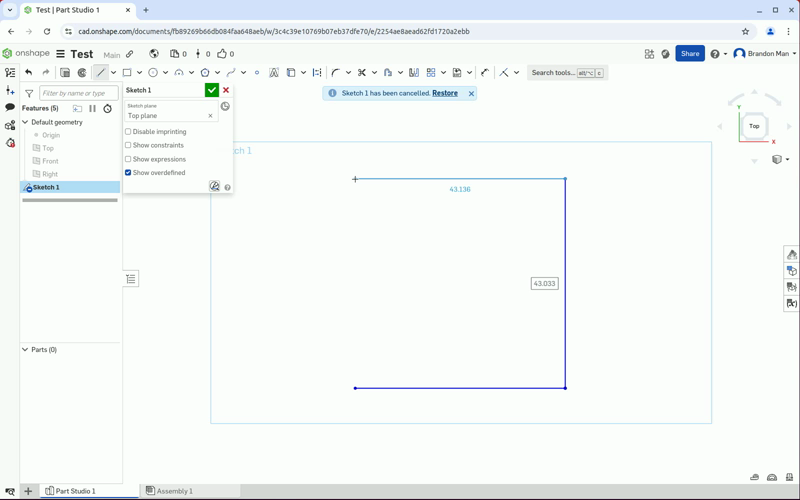
click(355, 178)
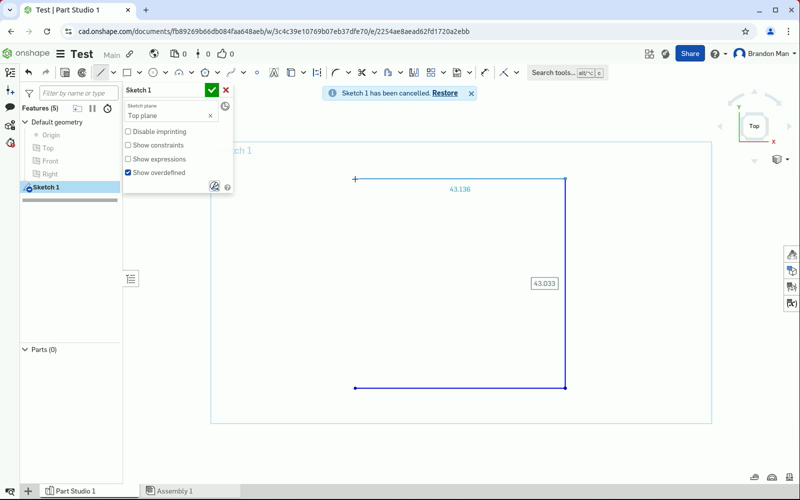
key_up(shift)
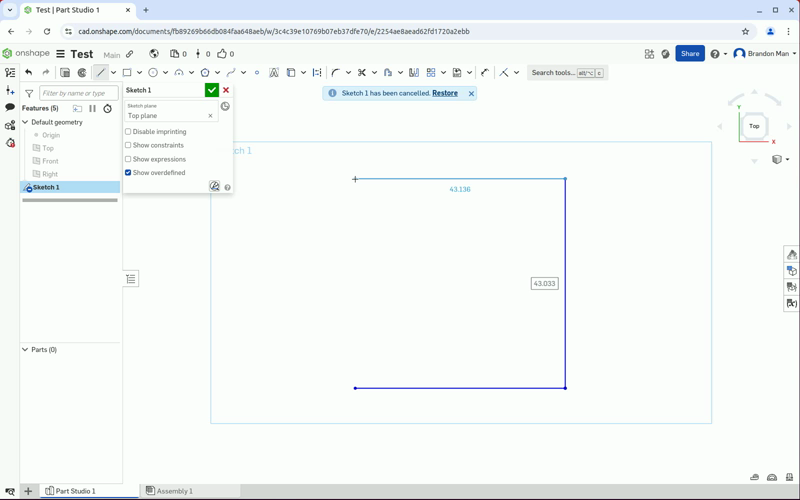
key_down(shift)
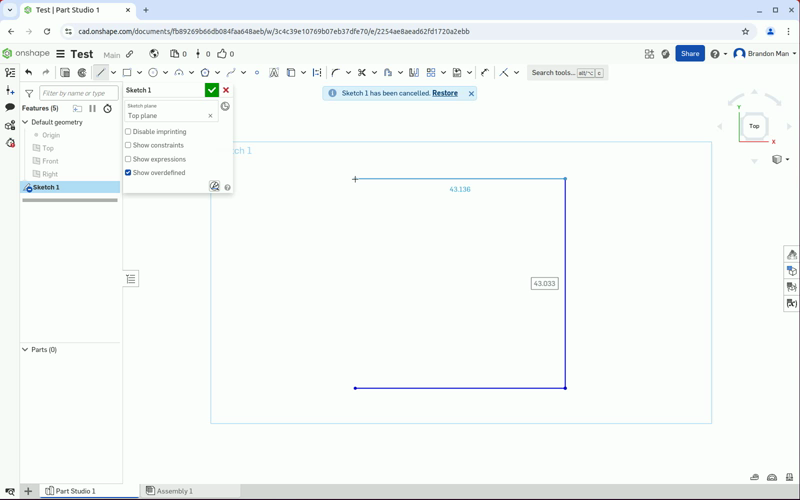
mouse_move(355, 388)
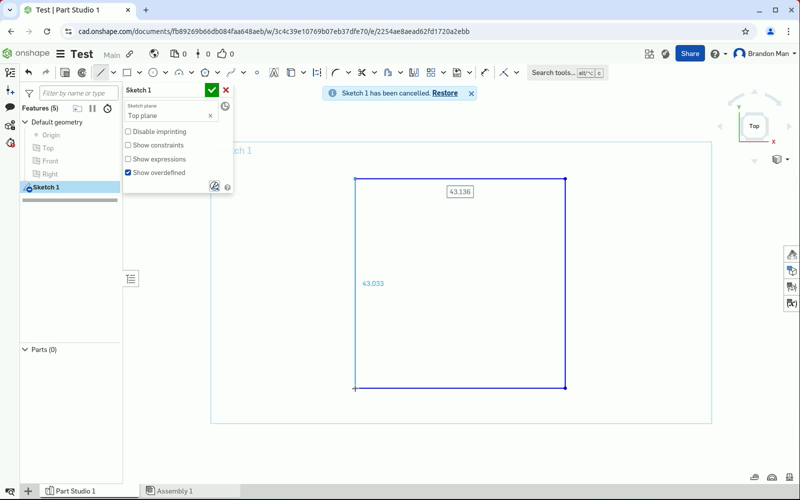
key_up(shift)
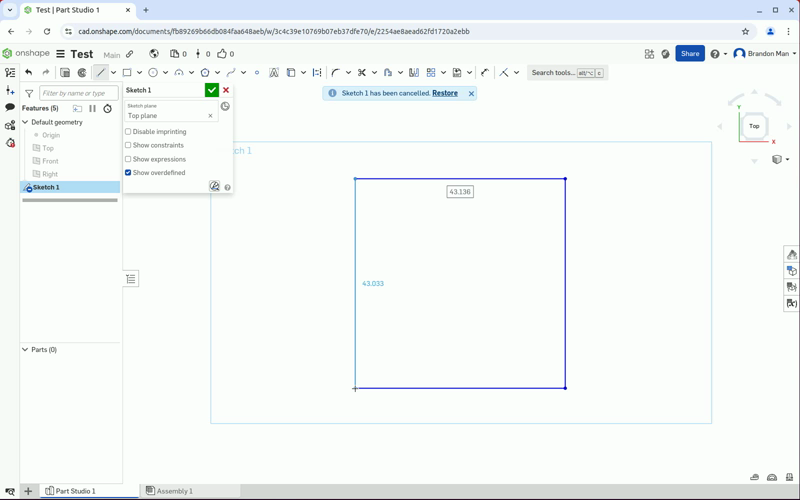
click(355, 388)
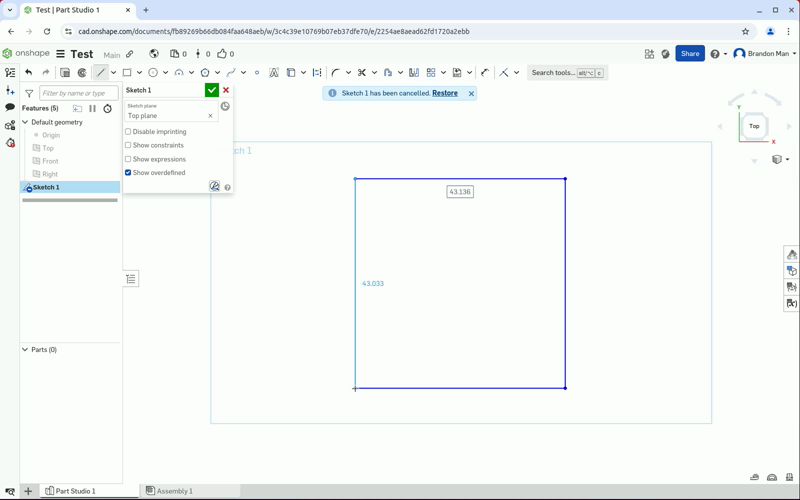
key(esc)
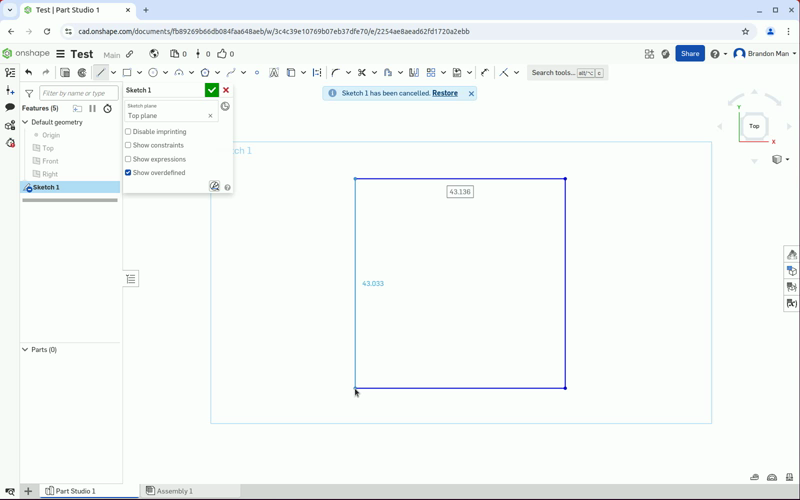
mouse_move(460, 303)
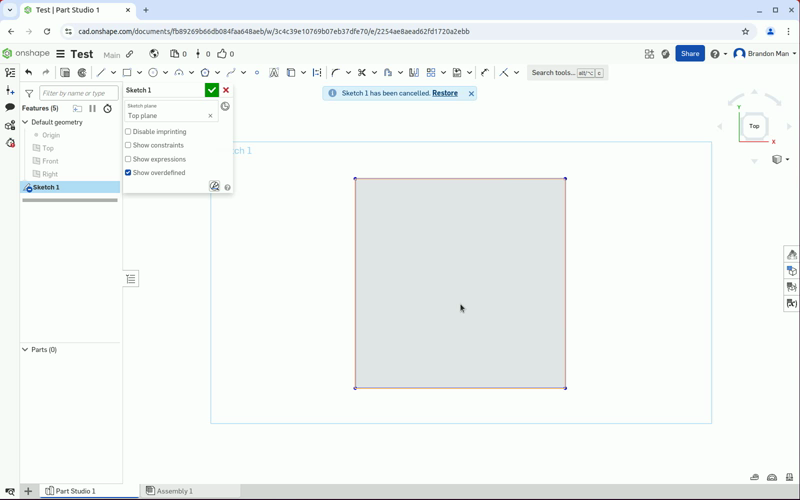
click(460, 303)
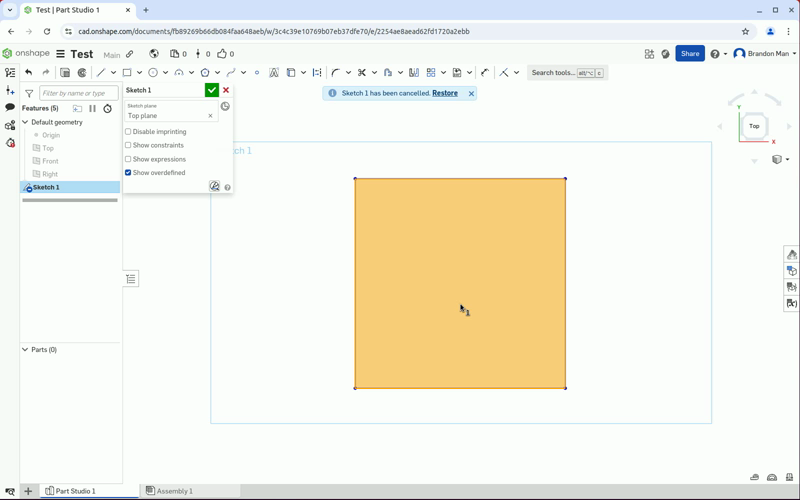
mouse_move(73, 352)
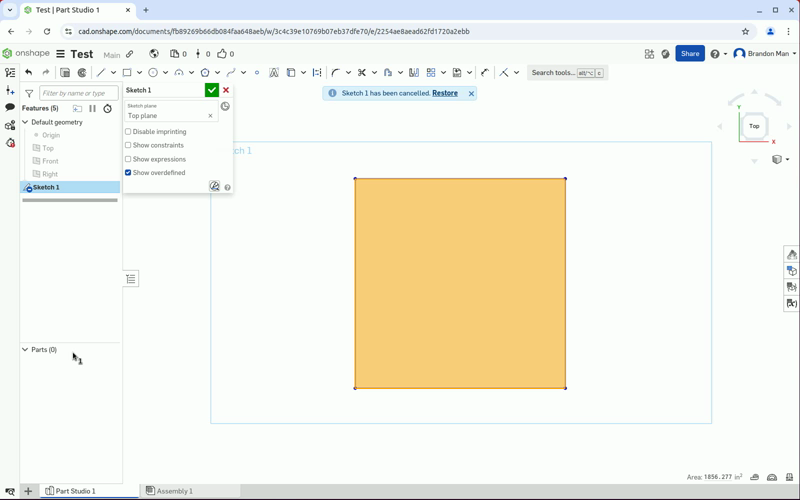
key(shift+y)
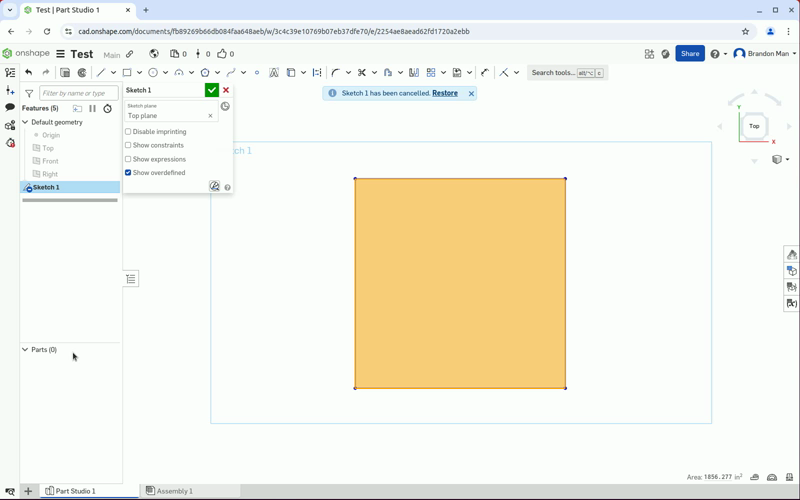
key(shift+e)
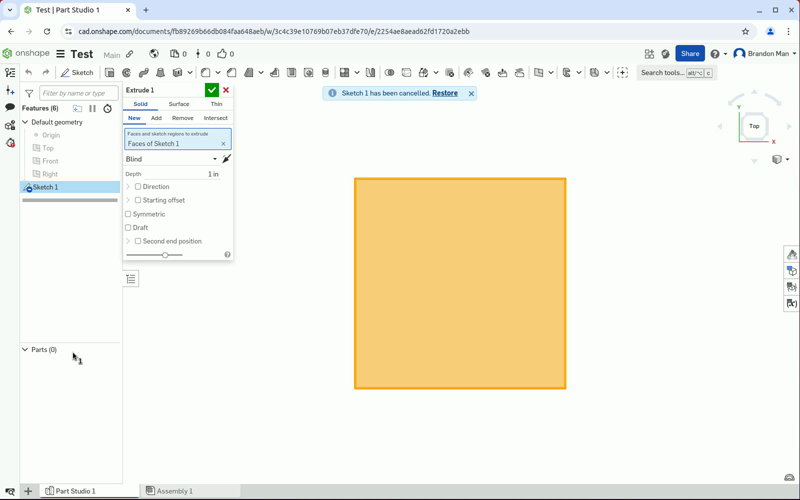
mouse_move(143, 106)
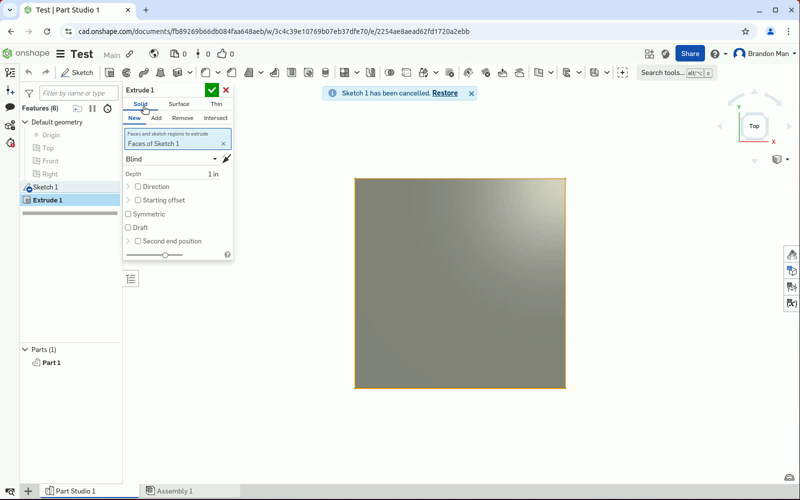
click(143, 106)
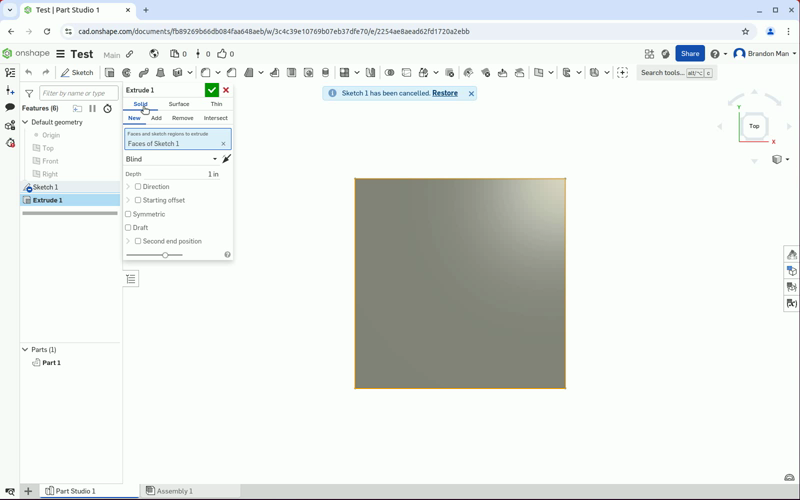
mouse_move(137, 120)
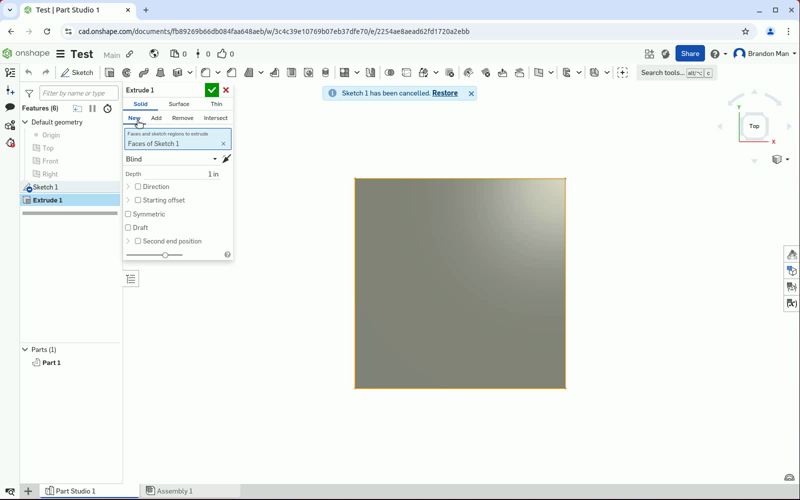
click(137, 120)
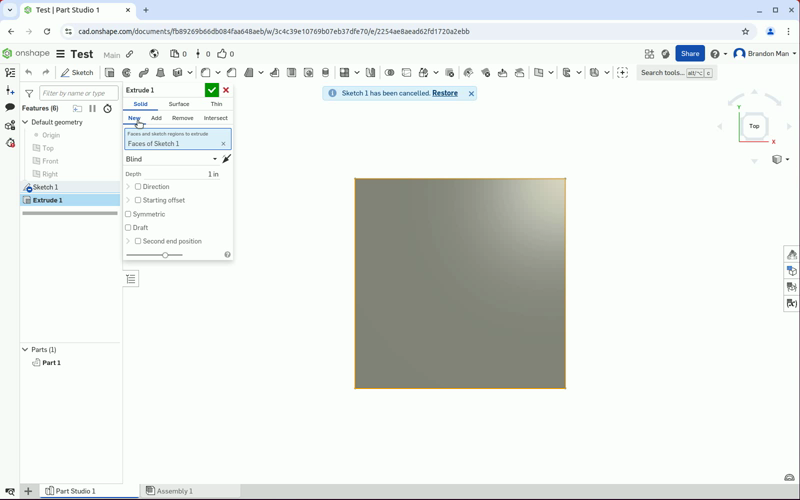
key(tab, 4)
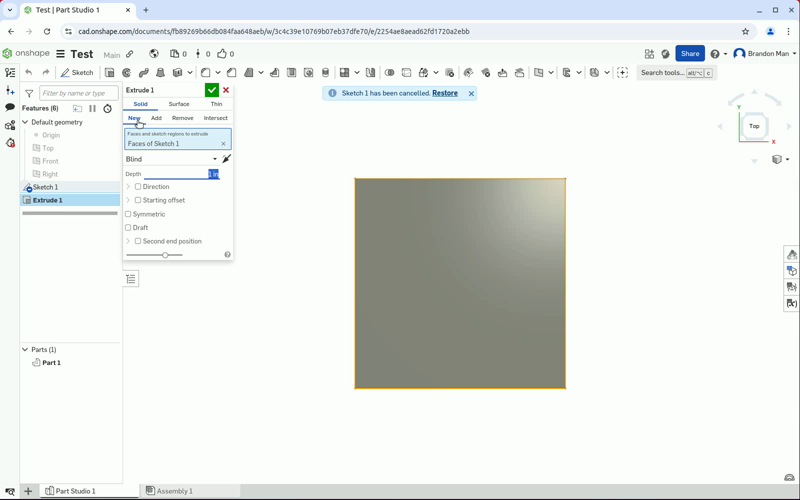
text(14.443)
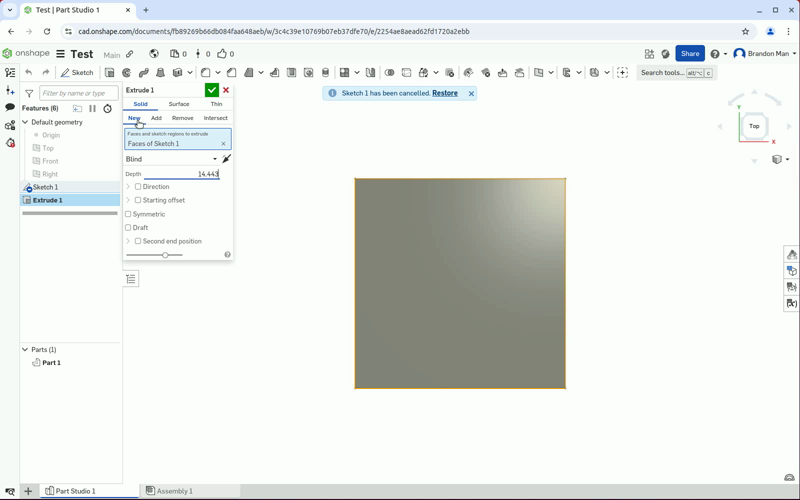
key(enter)
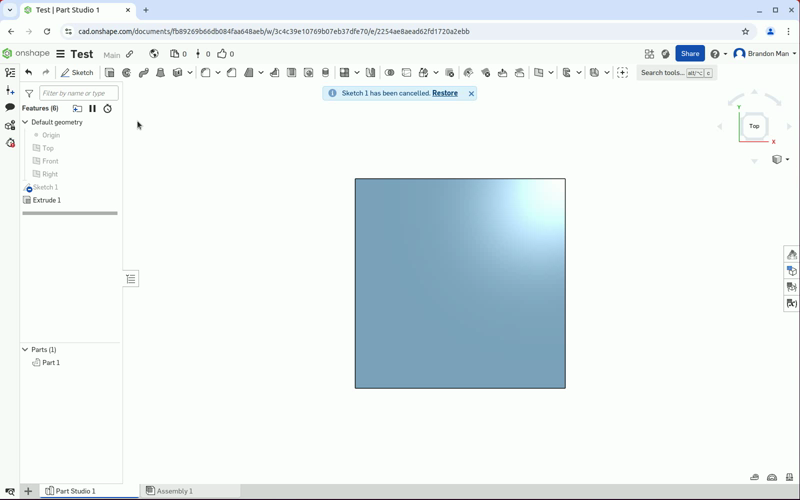
key(shift+h)
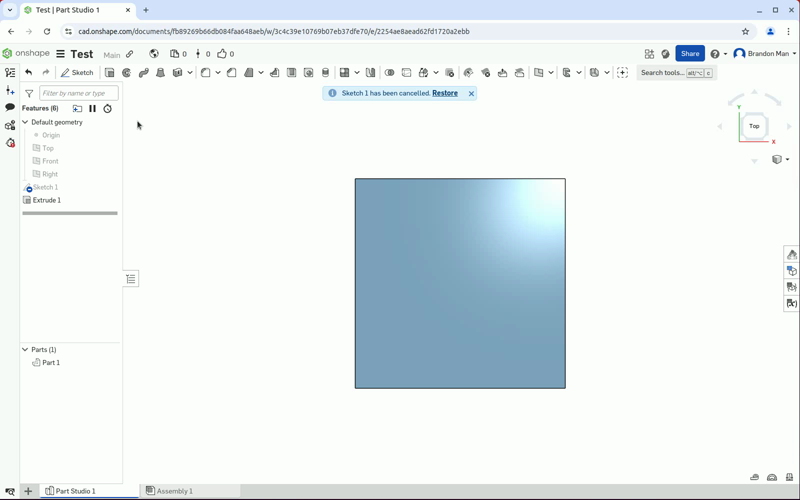
key(shift+h)
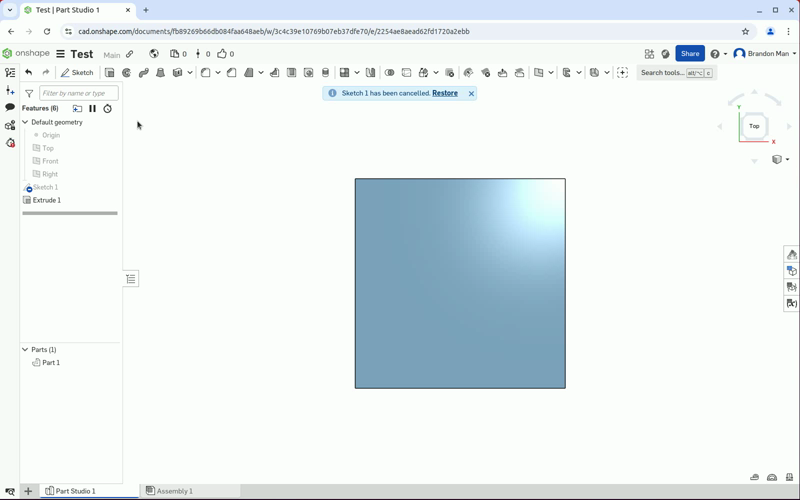
mouse_move(73, 189)
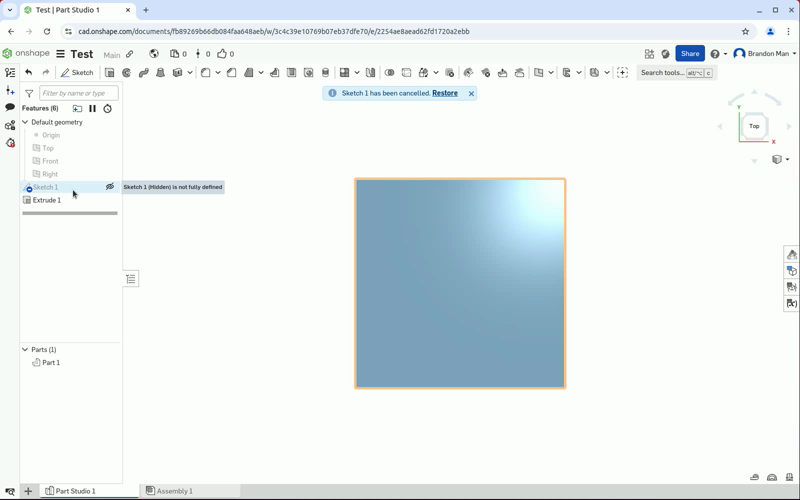
click(73, 189)
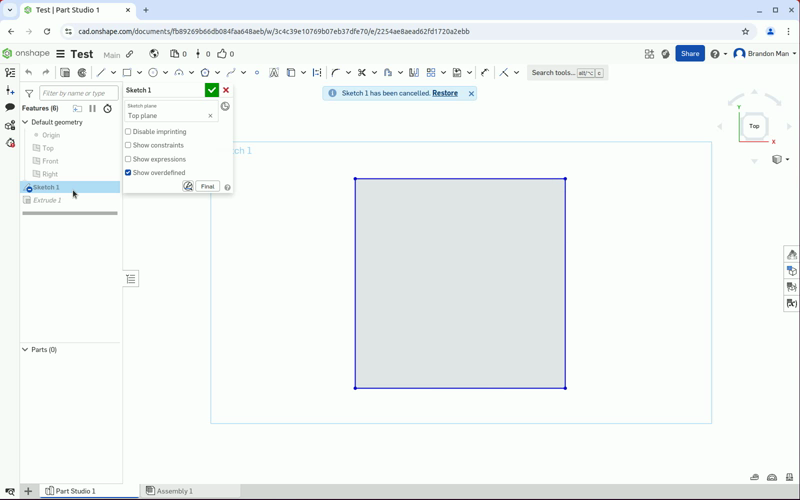
mouse_move(229, 92)
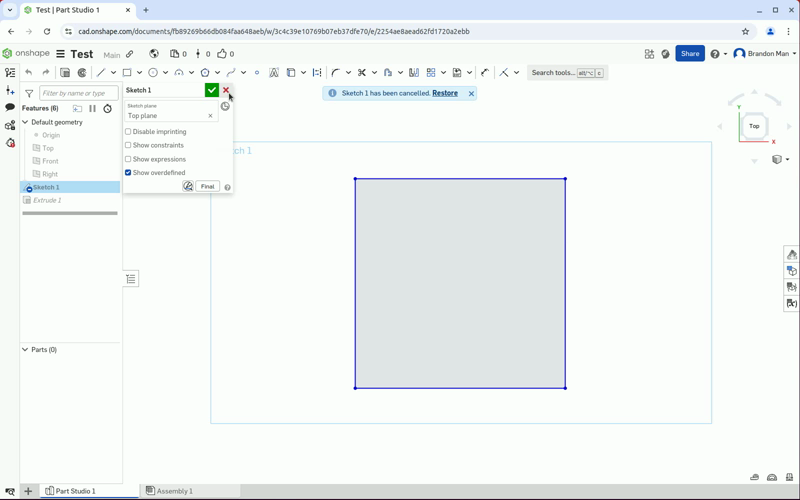
click(229, 92)
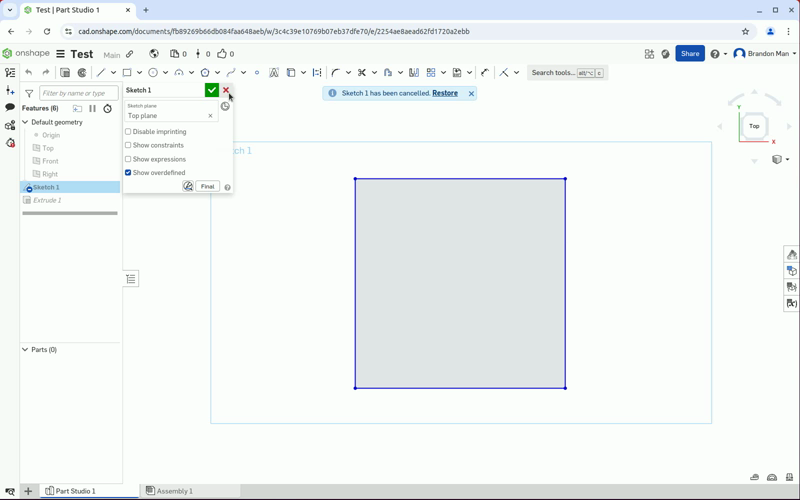
key(shift+s)
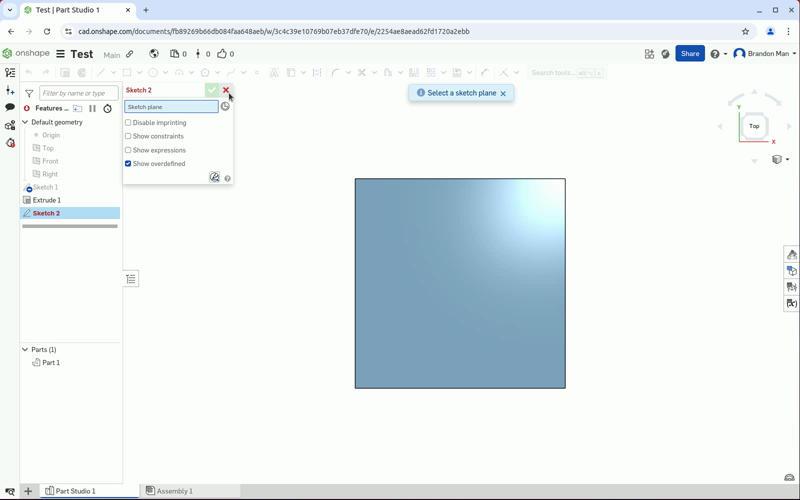
mouse_move(73, 150)
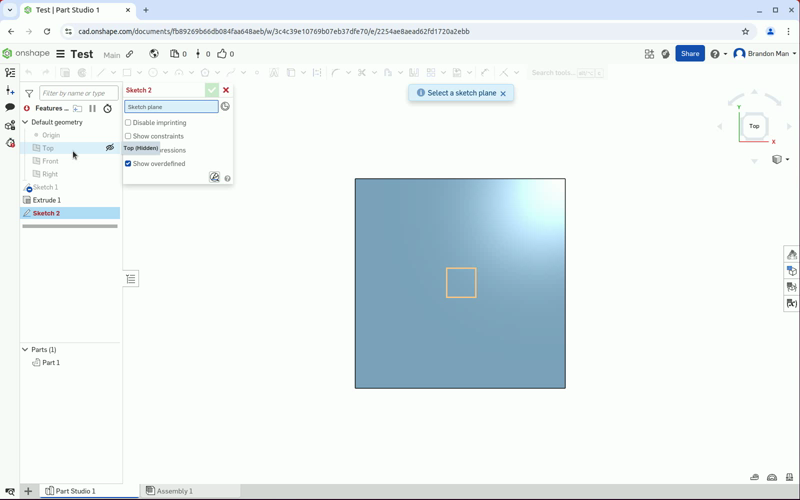
click(73, 150)
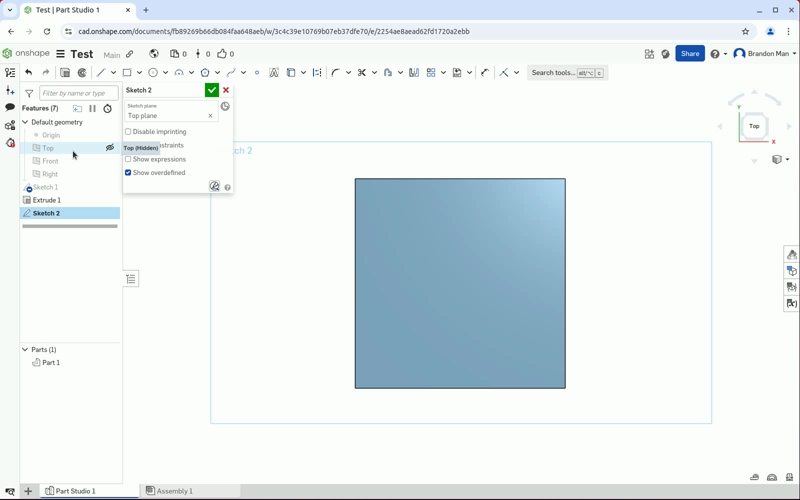
mouse_move(73, 352)
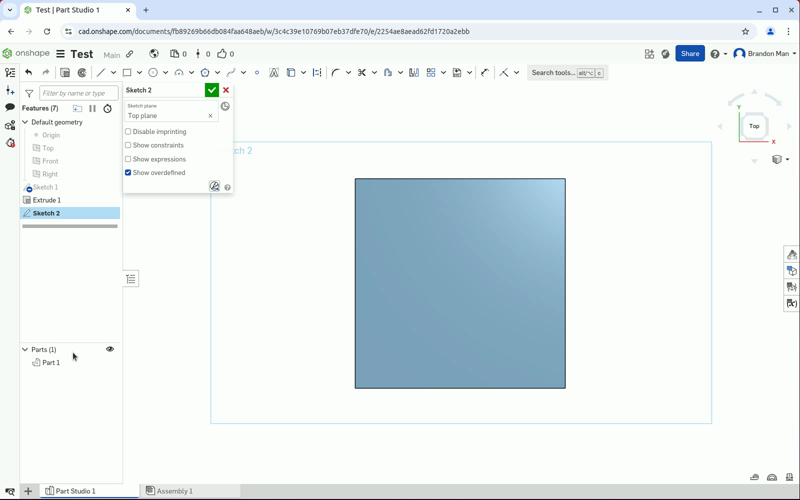
key(y)
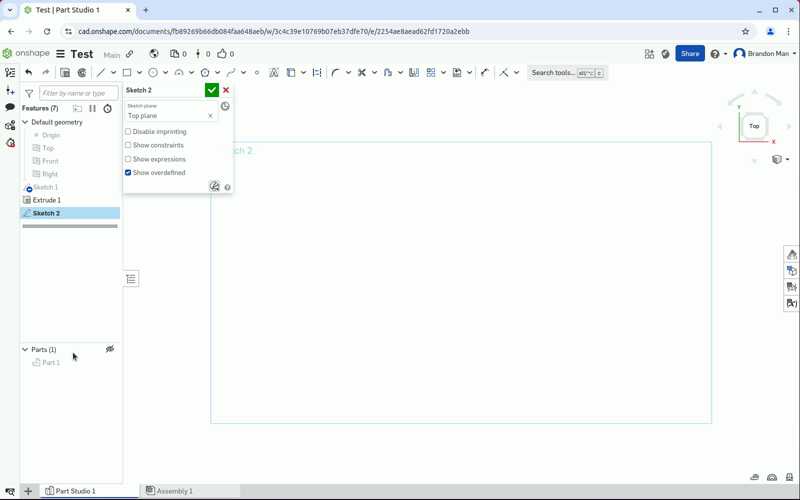
key(l)
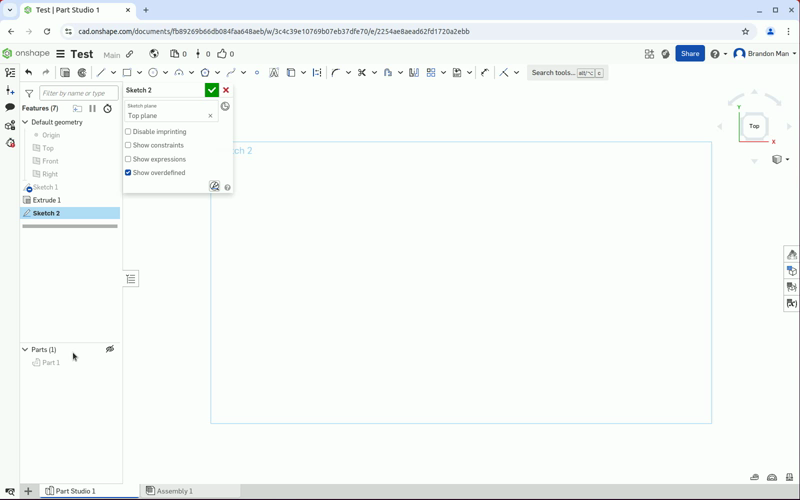
key_down(shift)
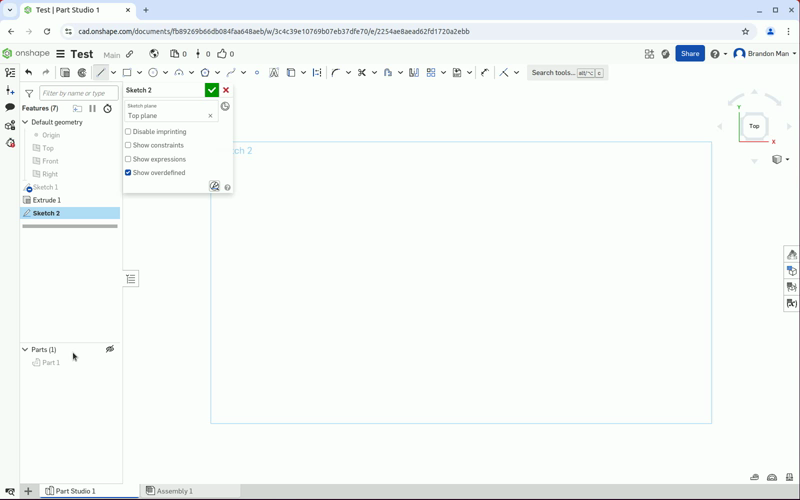
mouse_move(389, 354)
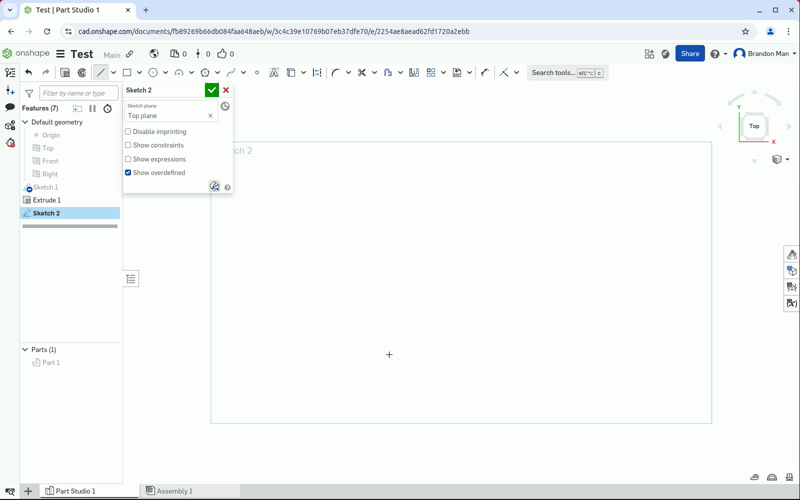
click(389, 354)
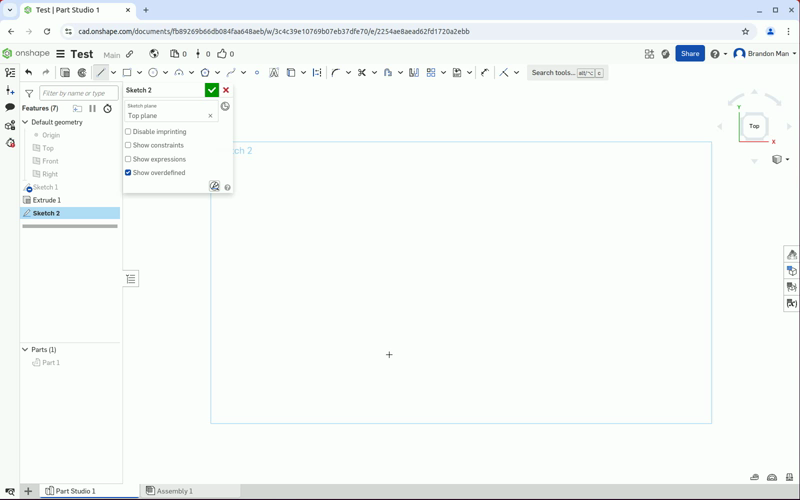
key_up(shift)
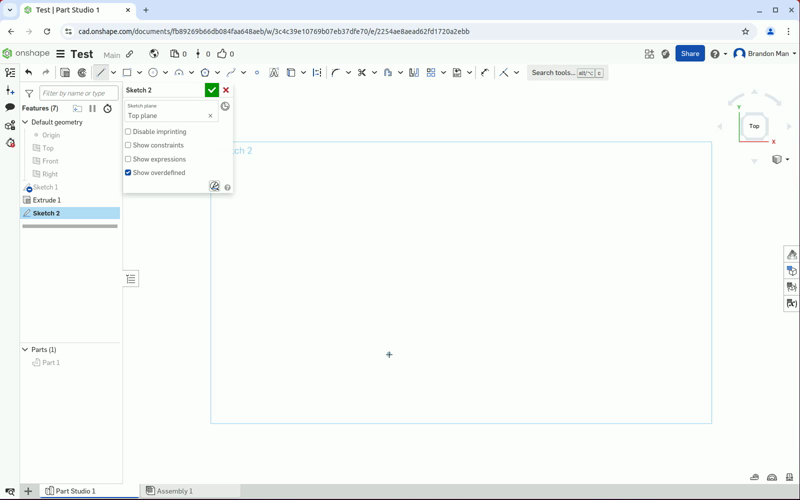
key_down(shift)
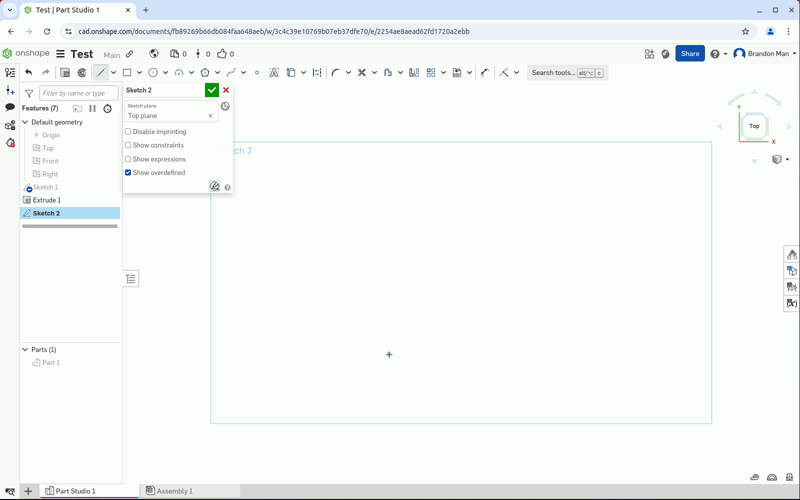
mouse_move(530, 354)
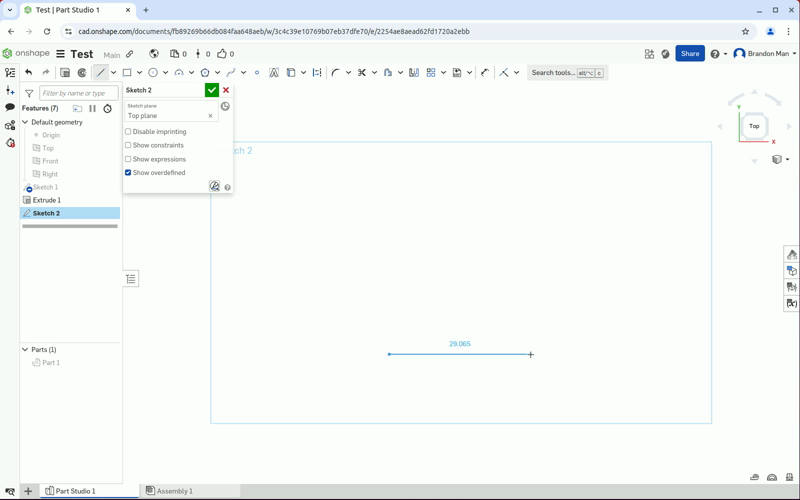
click(530, 354)
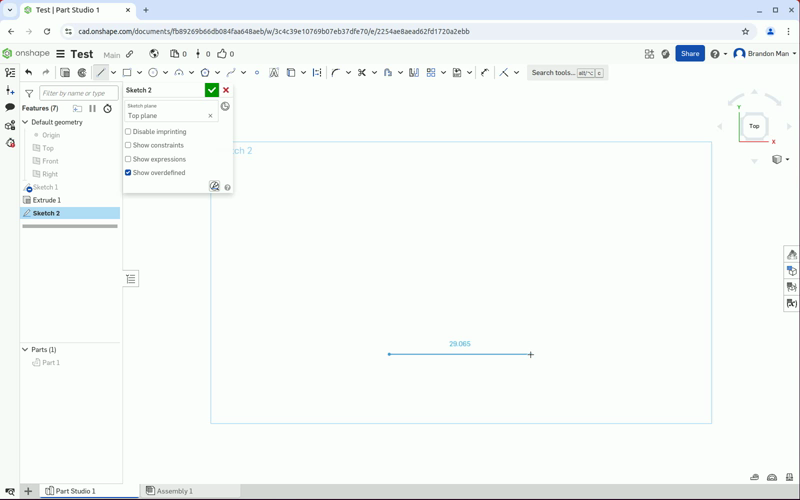
key_up(shift)
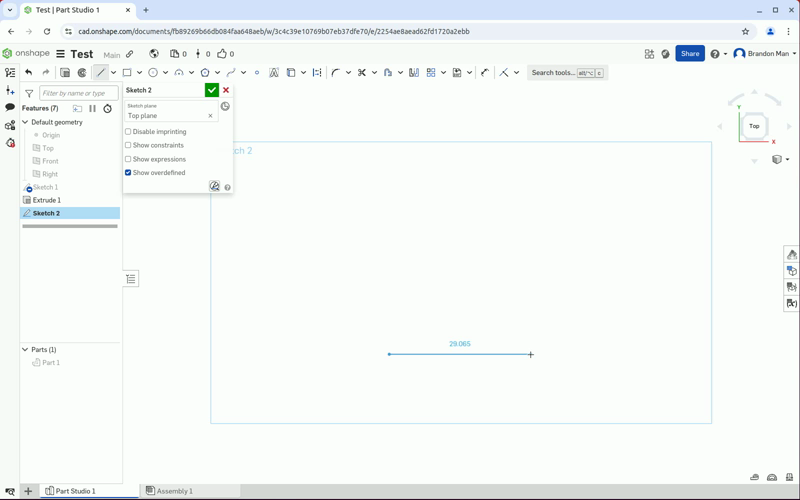
key_down(shift)
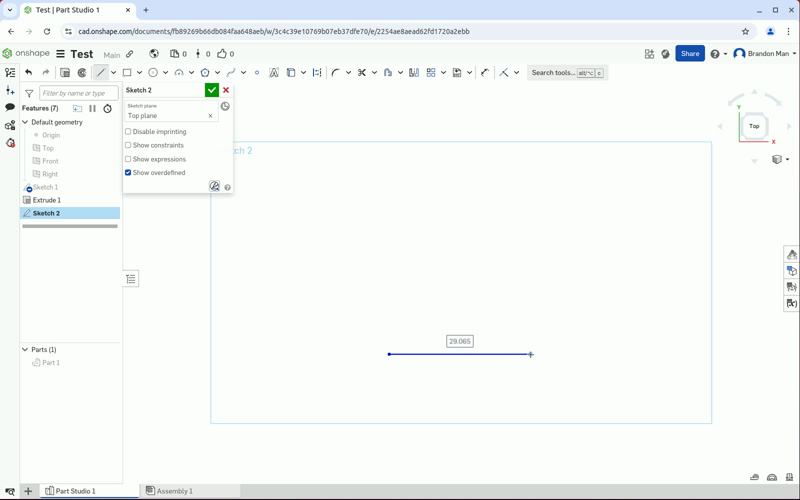
mouse_move(530, 213)
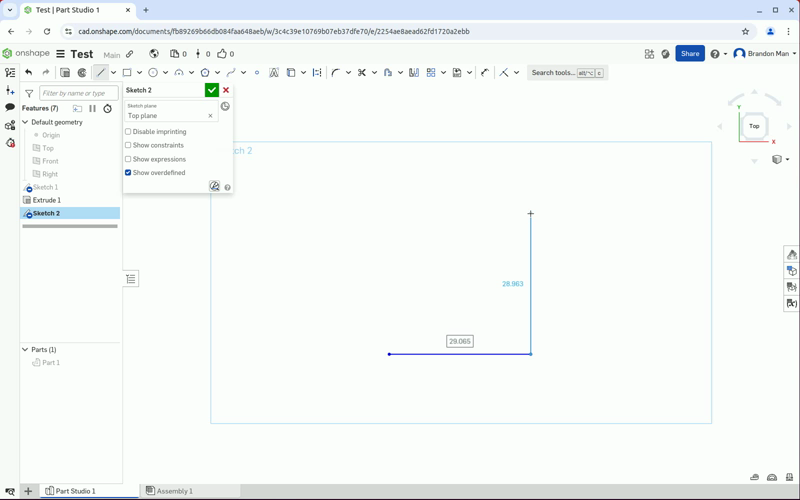
click(530, 213)
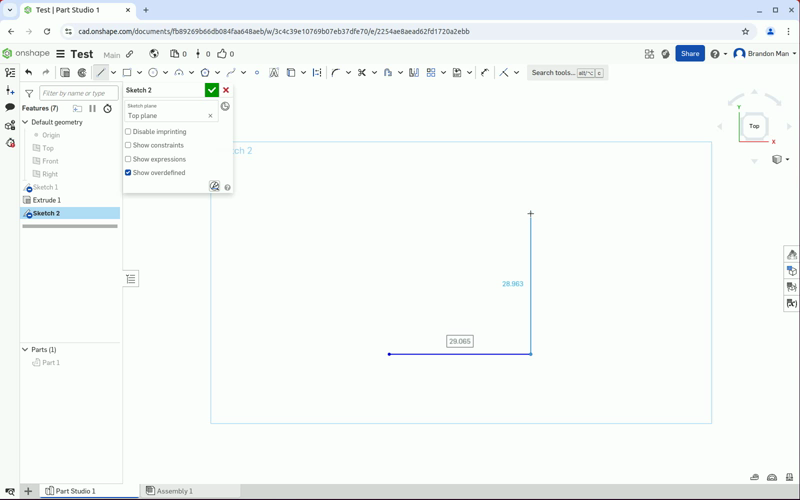
key_up(shift)
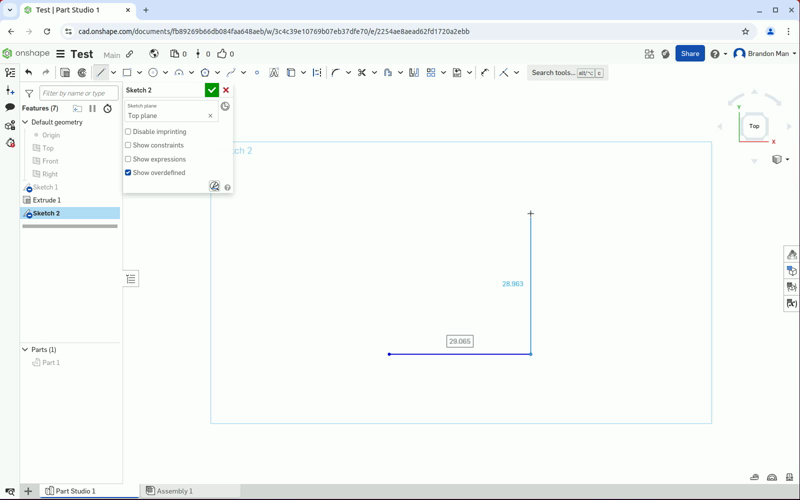
key_down(shift)
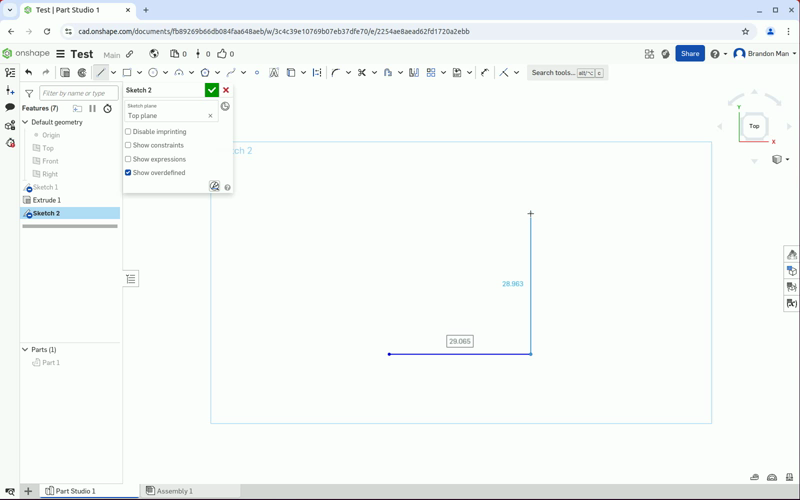
mouse_move(389, 213)
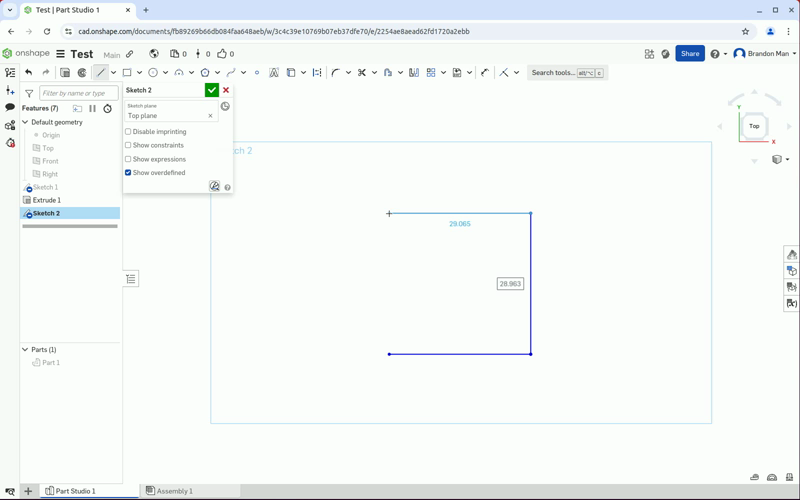
click(389, 213)
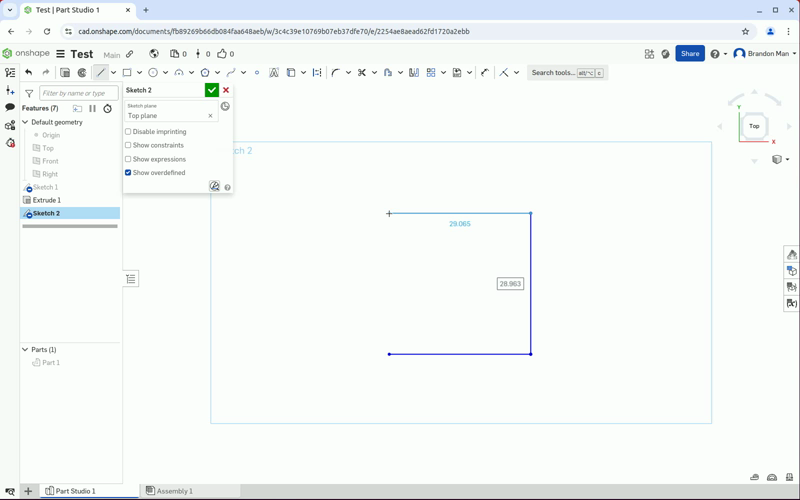
key_up(shift)
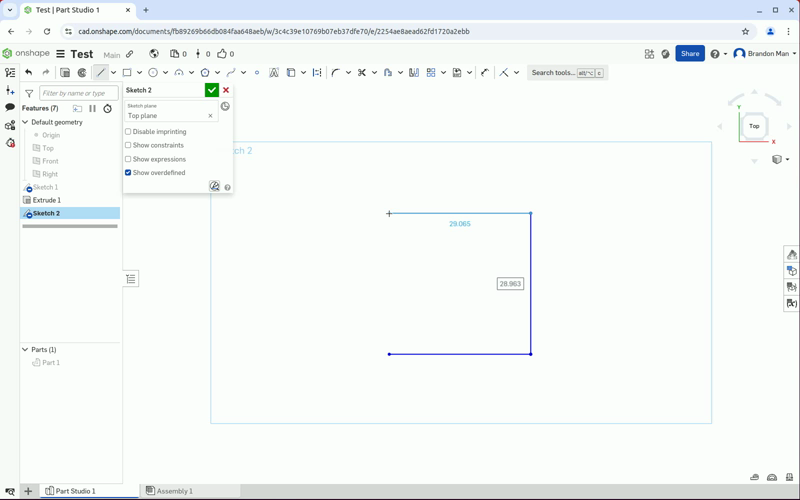
key_down(shift)
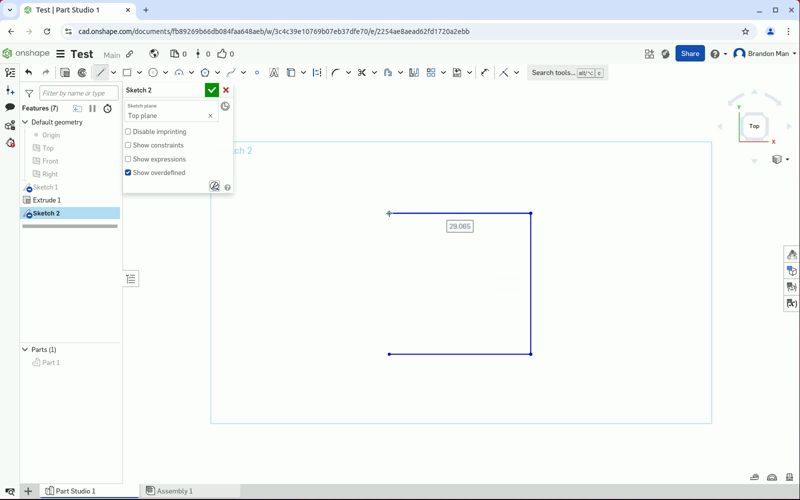
mouse_move(389, 354)
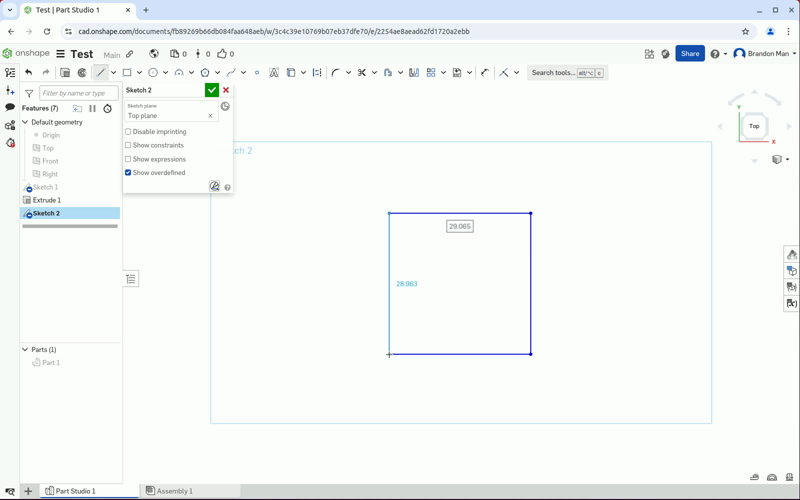
key_up(shift)
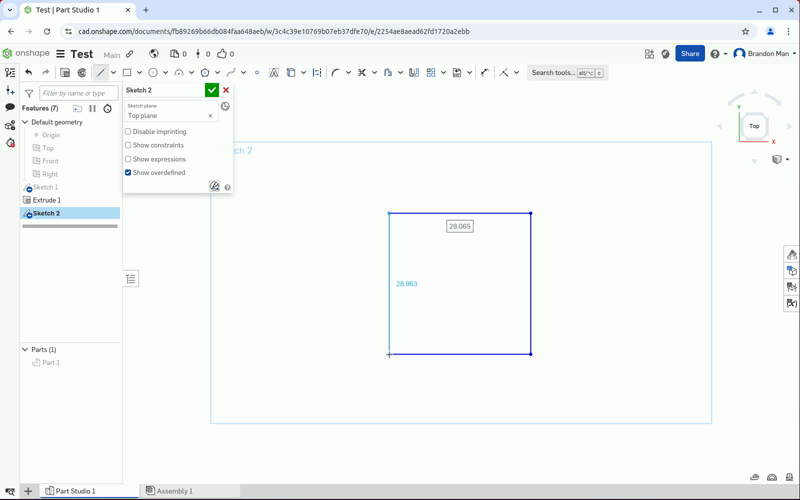
click(389, 354)
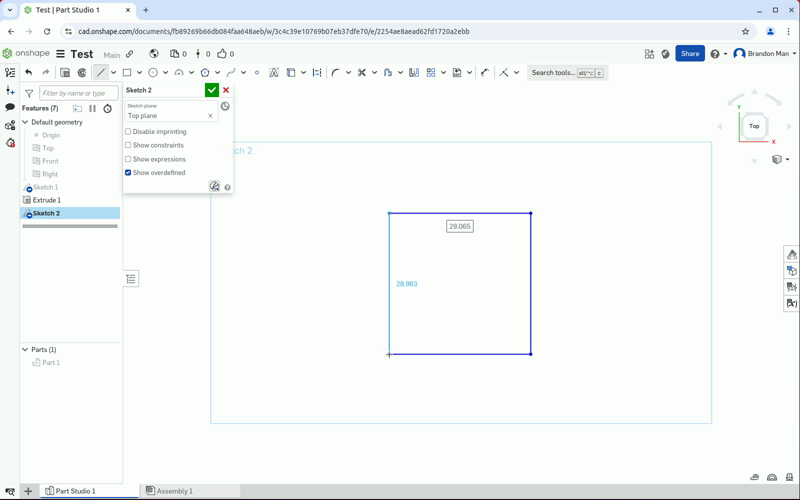
key(esc)
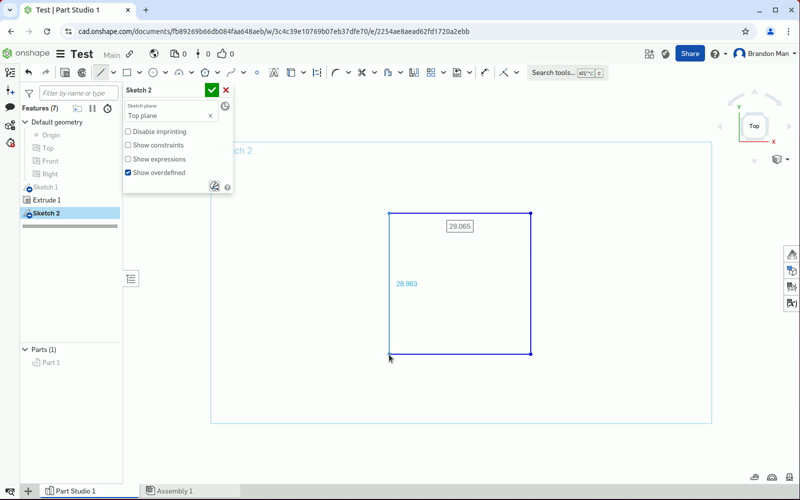
mouse_move(405, 262)
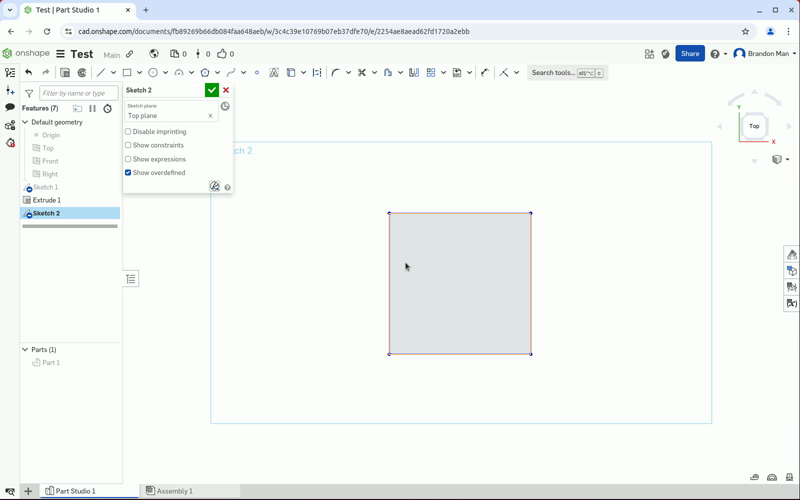
click(405, 262)
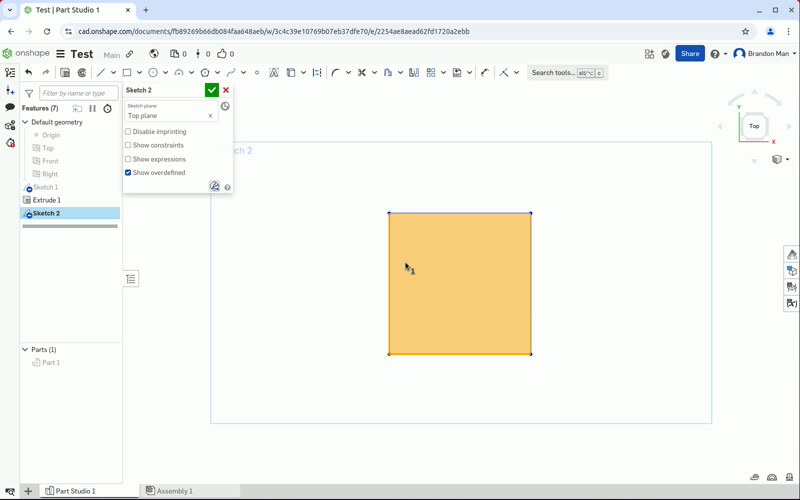
mouse_move(73, 352)
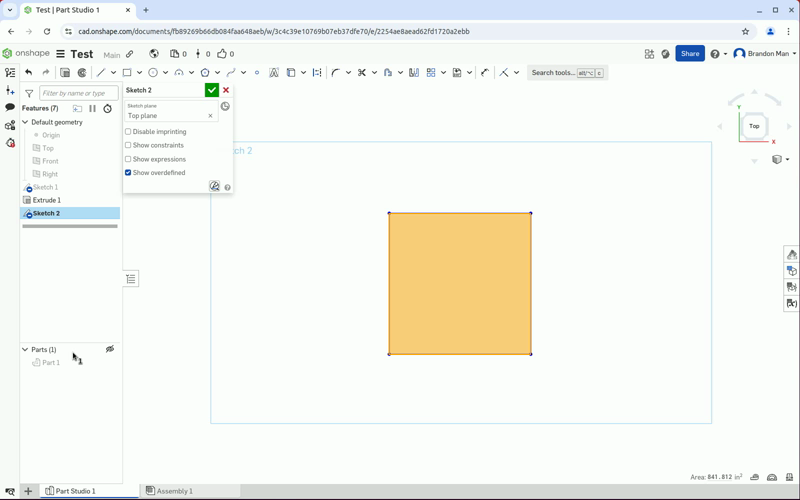
key(shift+y)
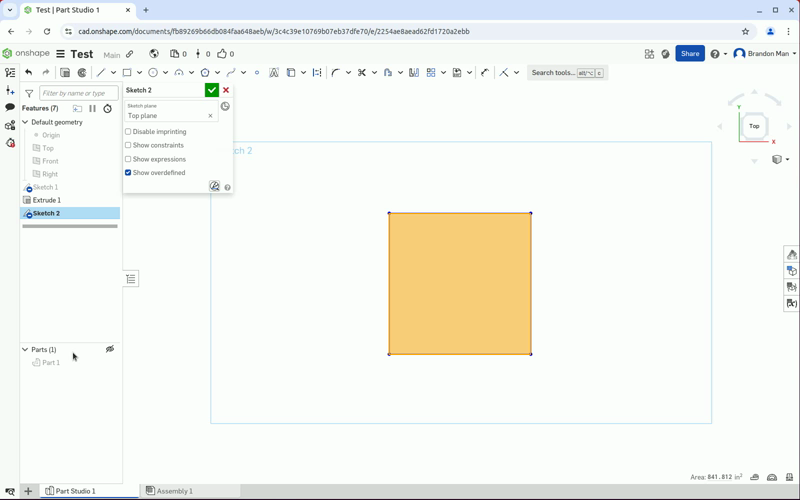
key(shift+e)
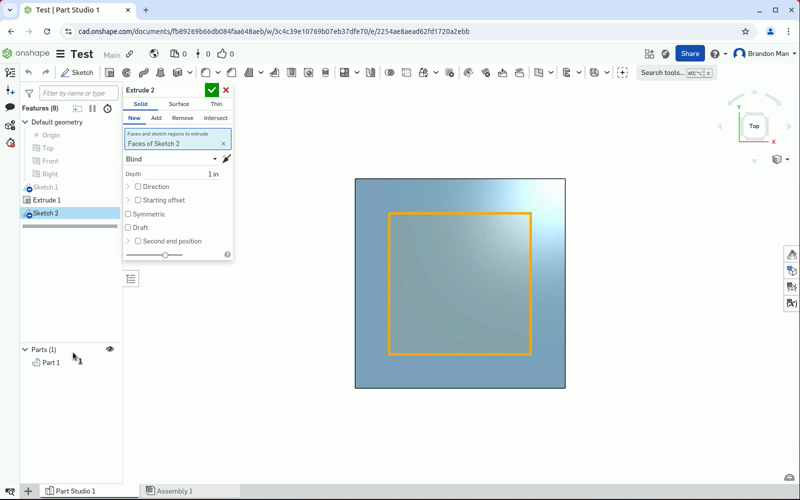
mouse_move(143, 106)
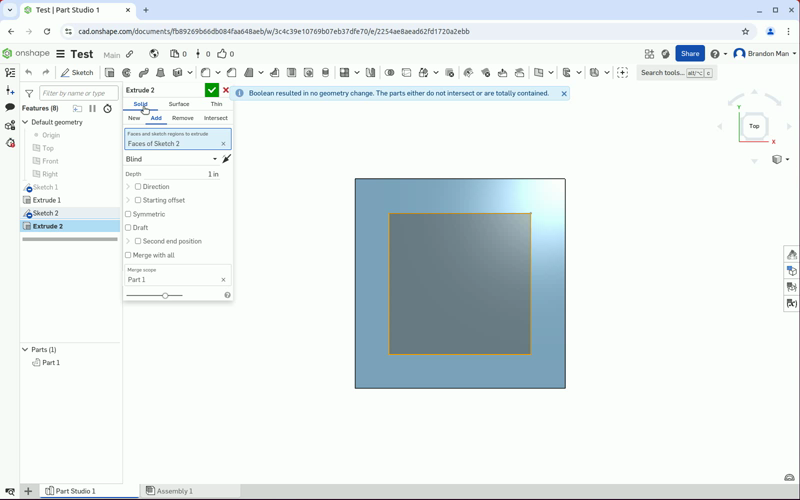
click(143, 106)
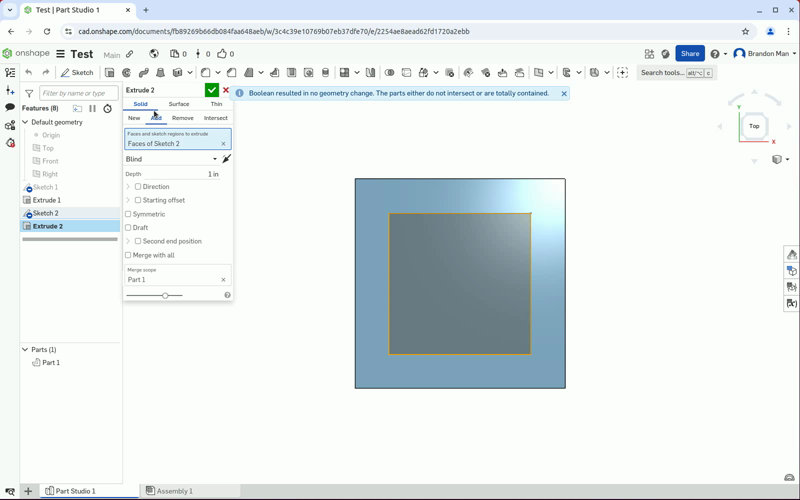
mouse_move(186, 120)
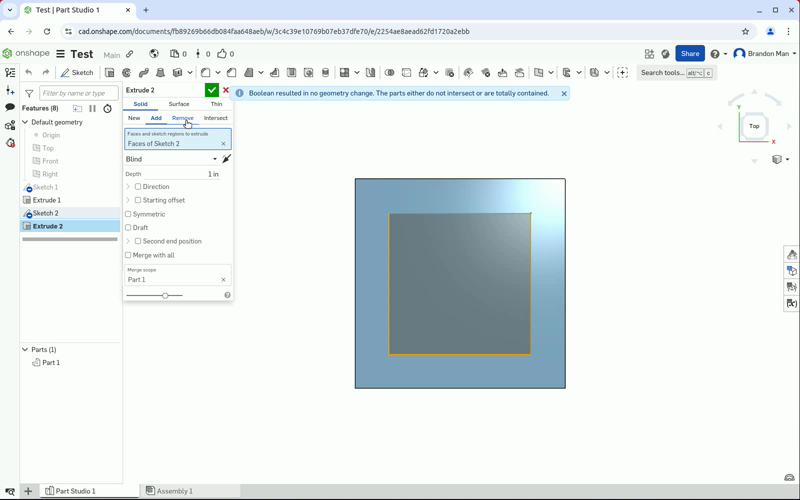
click(186, 120)
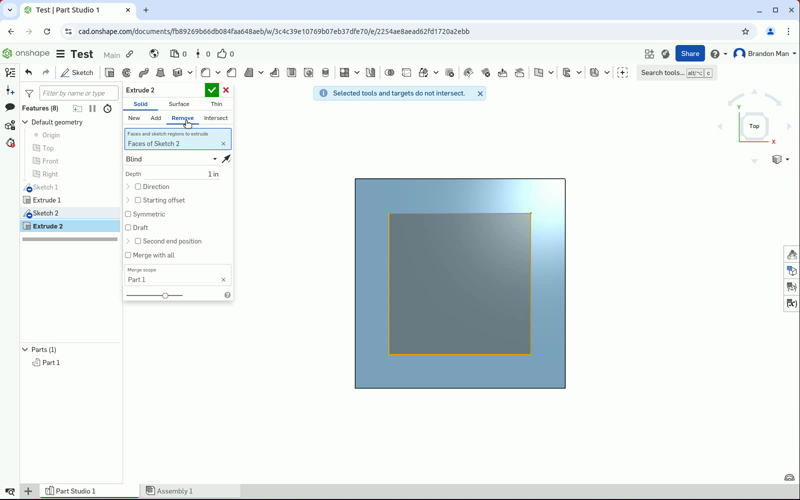
key(tab, 4)
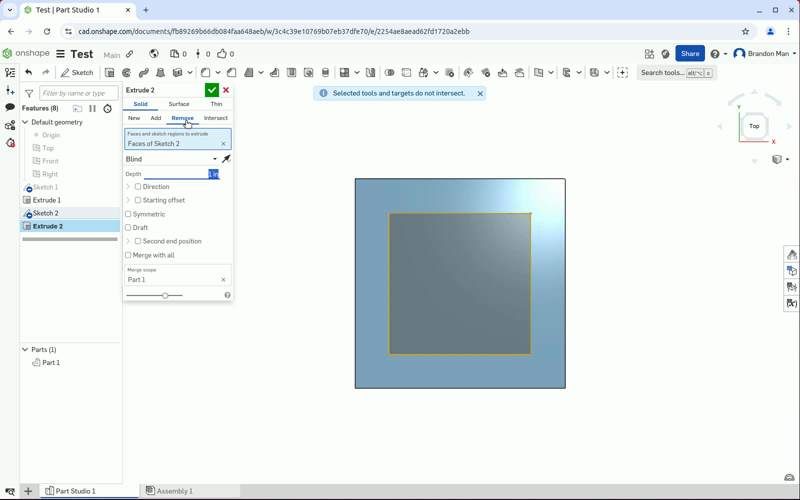
text(-14.443)
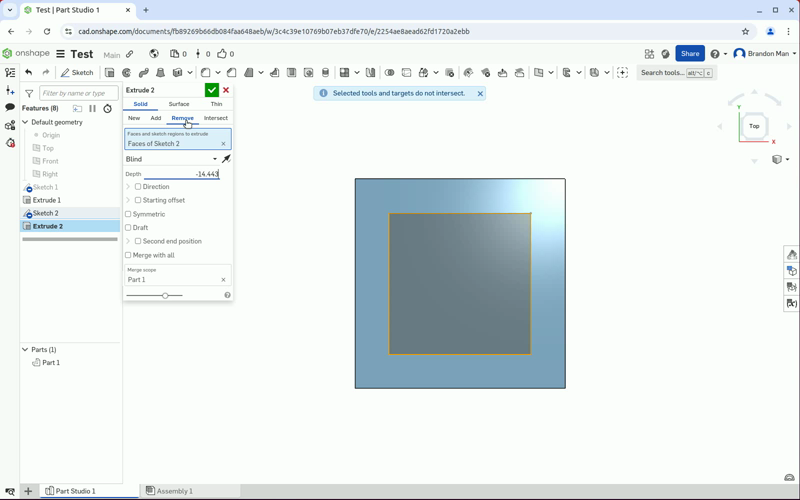
key(tab, 6)
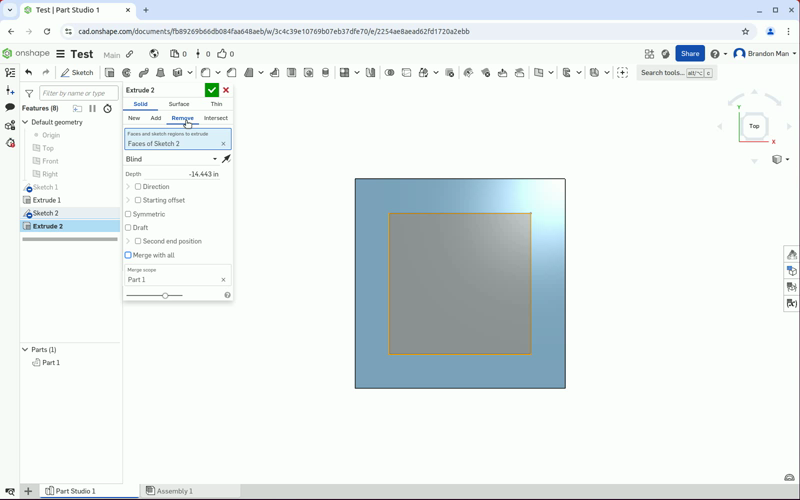
key(space)
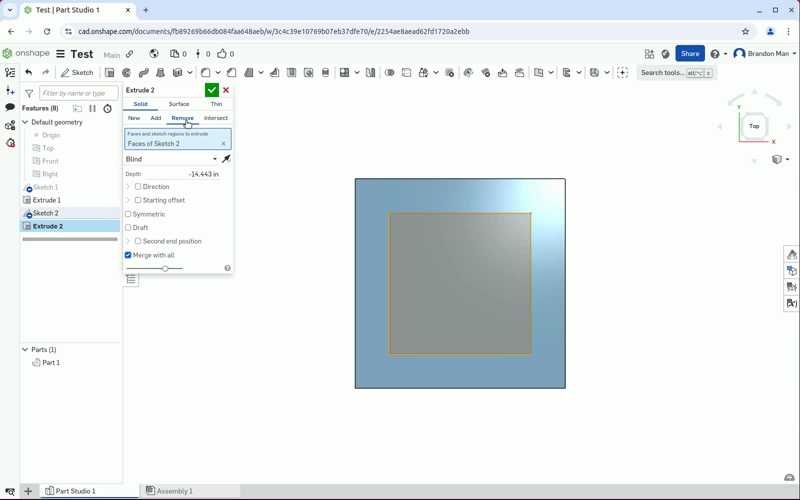
key(enter)
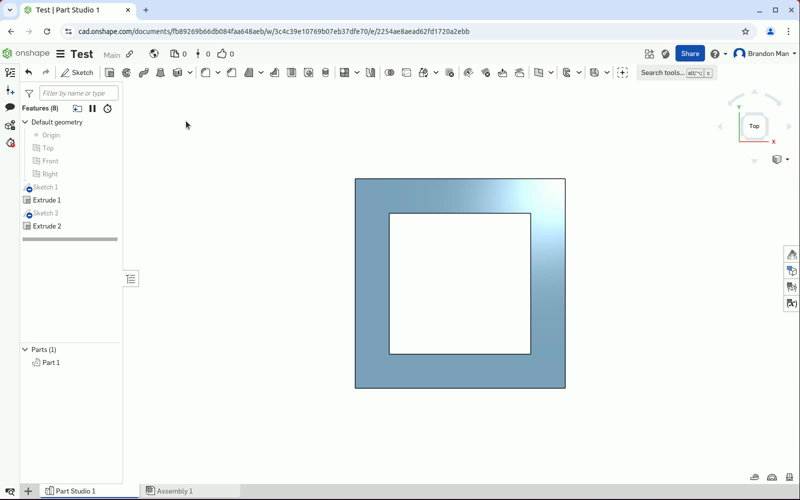
key(shift+h)
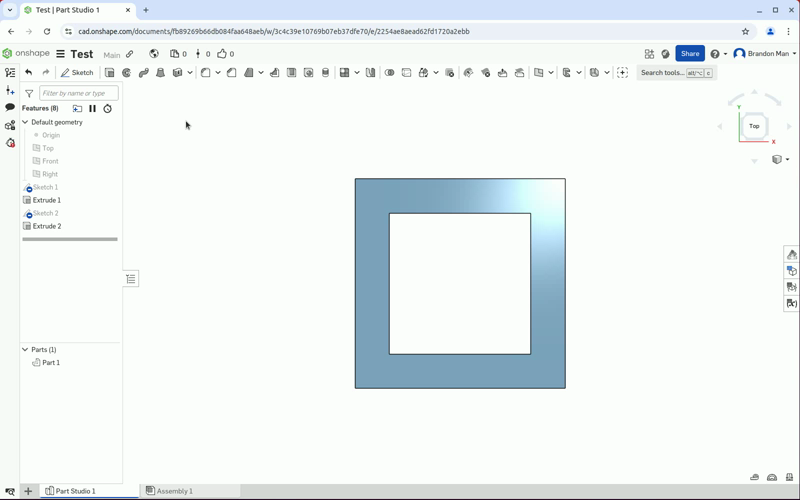
key(shift+h)
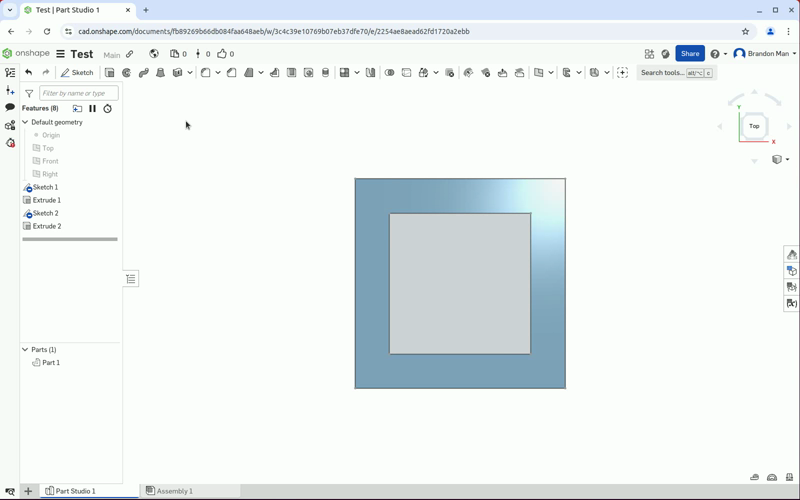
key(shift+7)
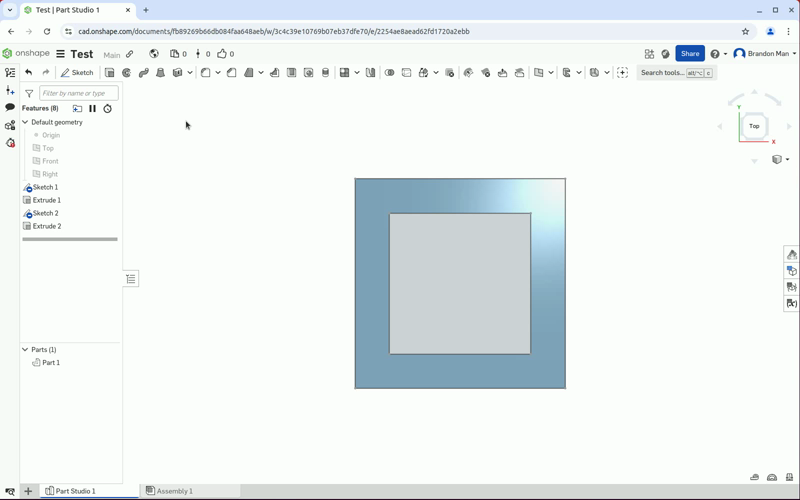
key(up, 3)
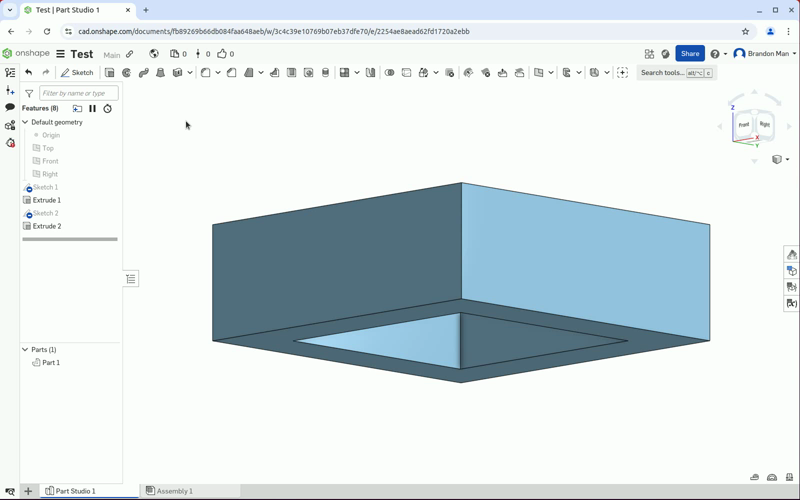
key(left, 3)
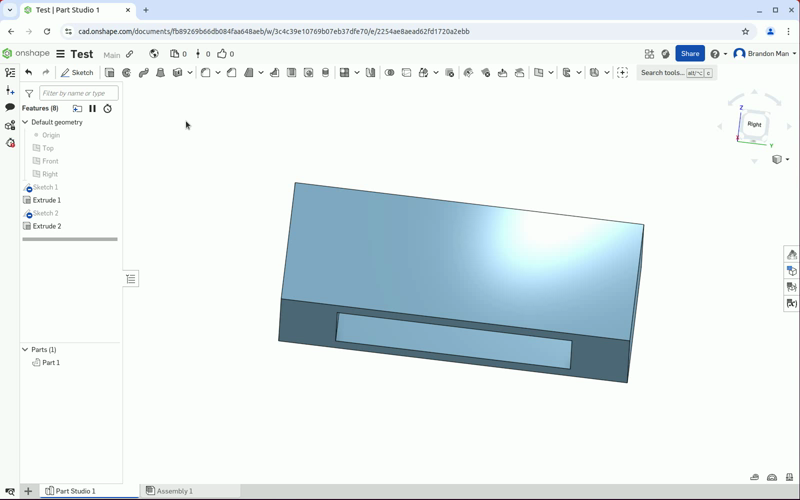
key(right, 3)
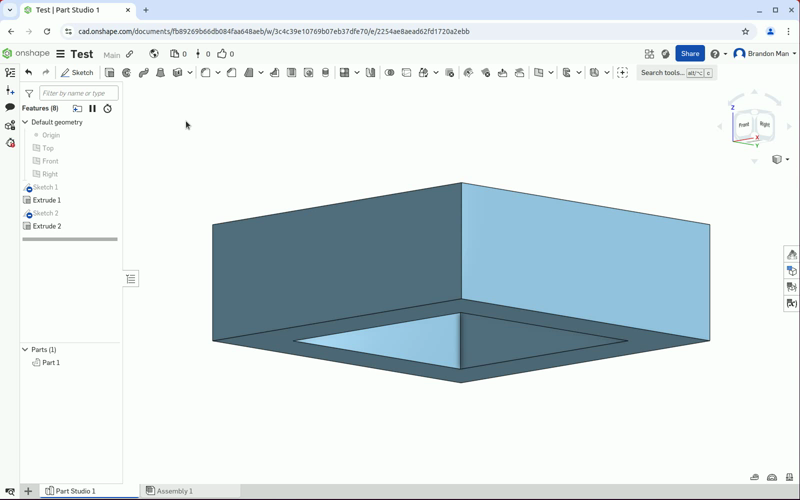
key(down, 3)
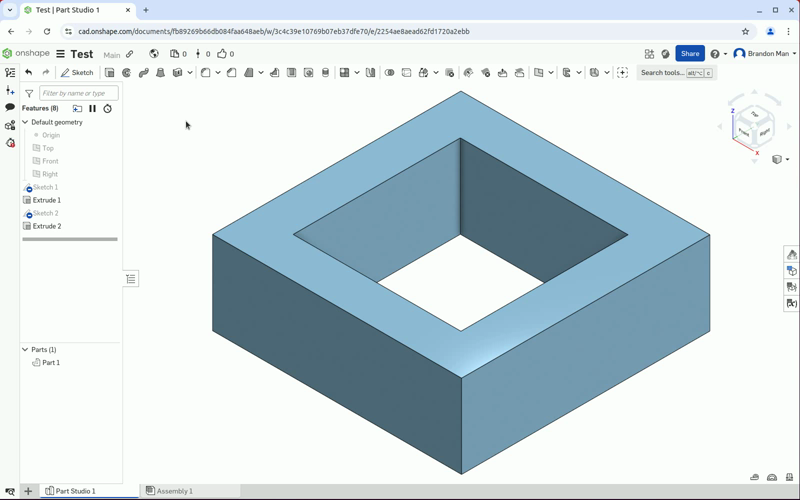
mouse_move(73, 189)
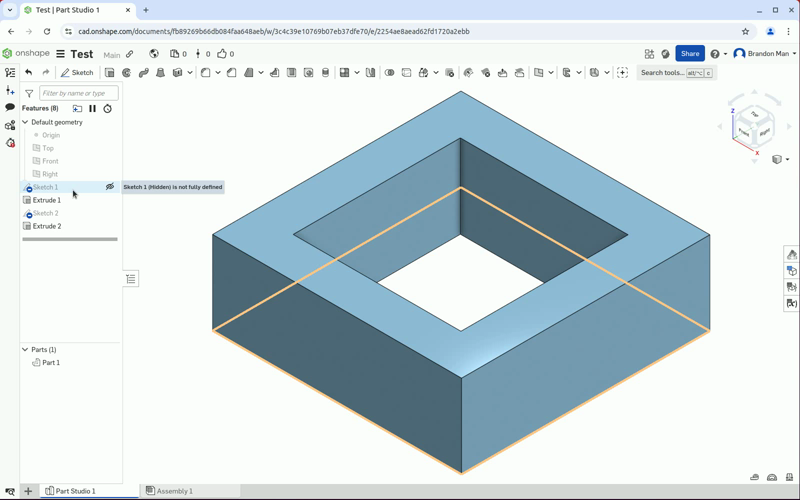
click(73, 189)